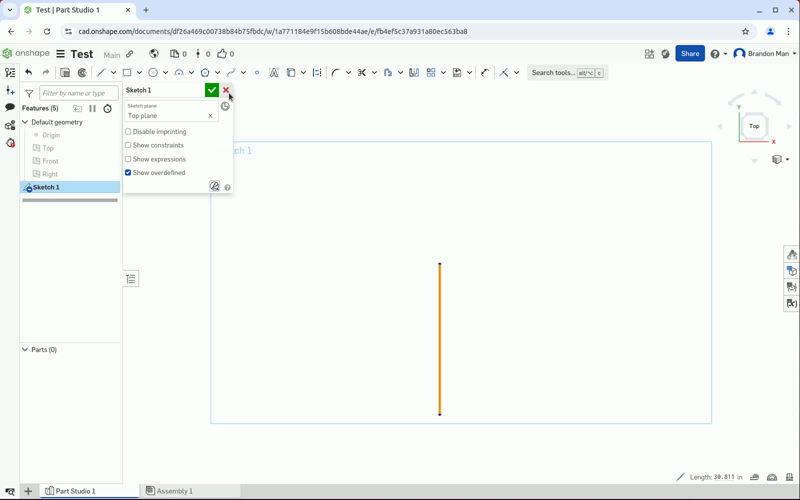
key(shift+h)
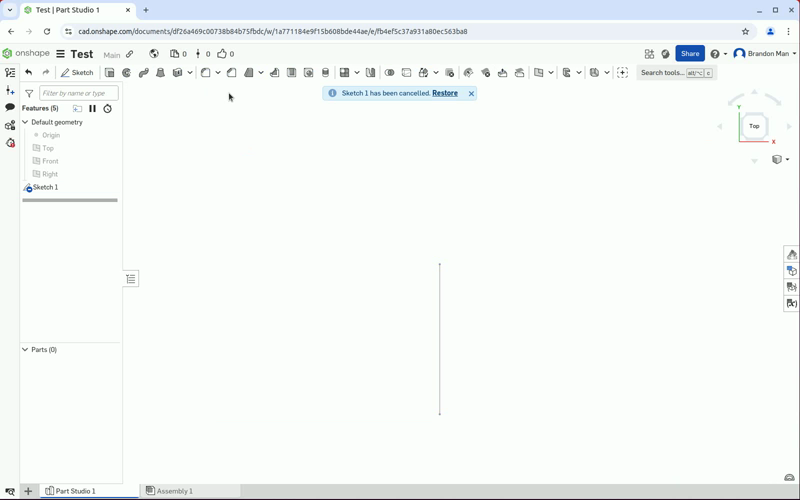
key(shift+s)
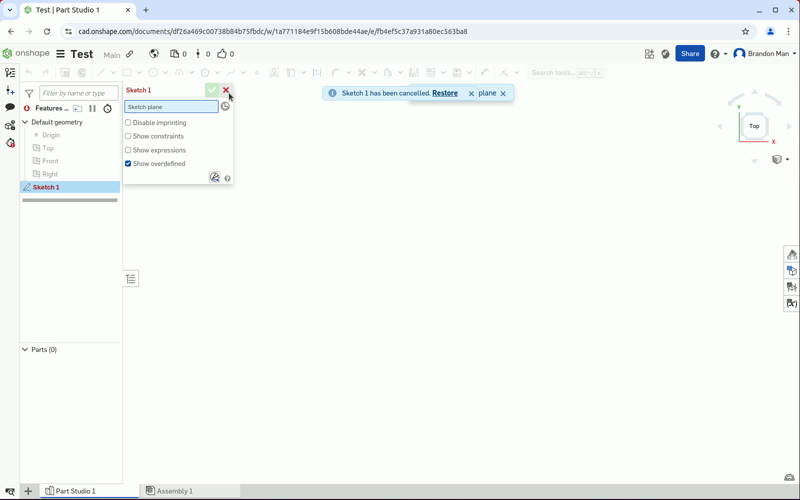
mouse_move(73, 150)
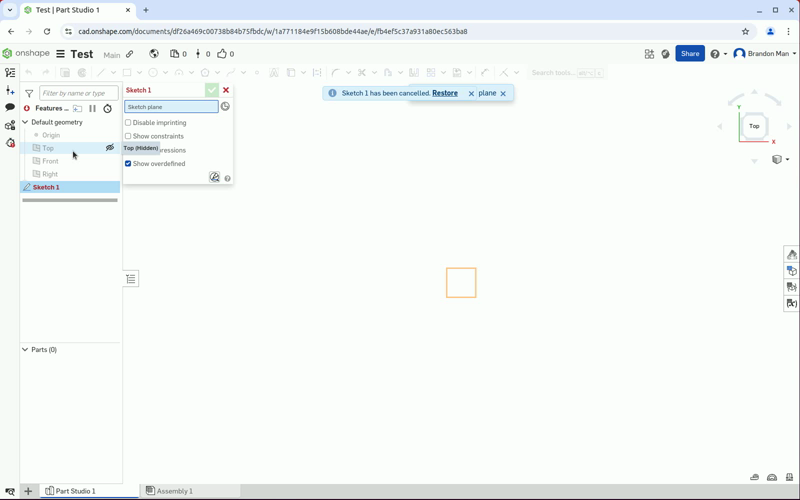
click(73, 150)
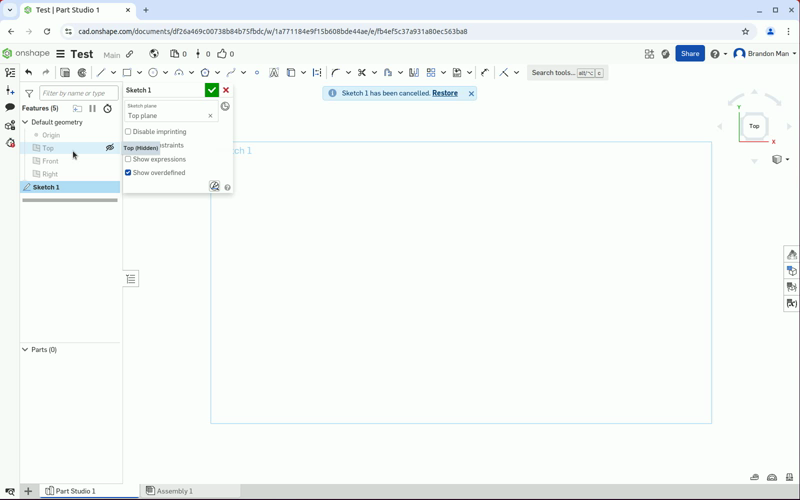
mouse_move(73, 352)
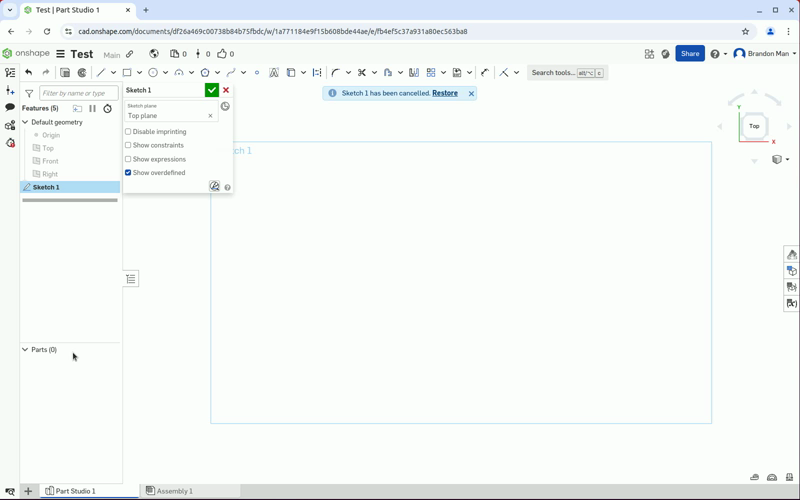
key(y)
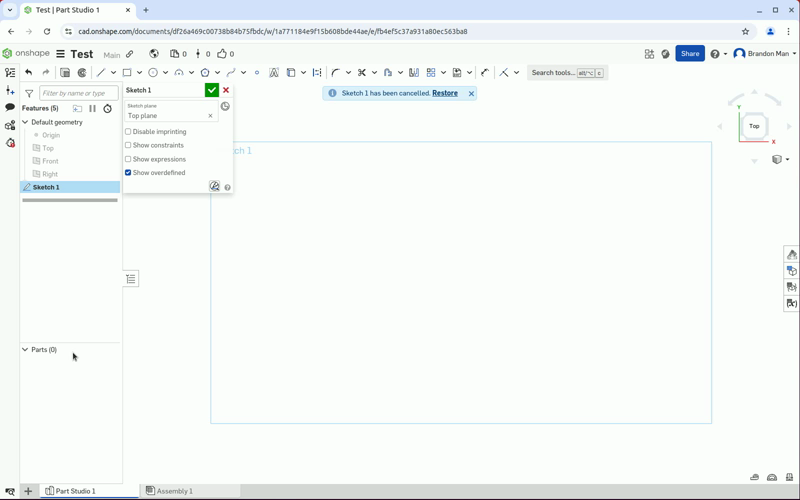
key(l)
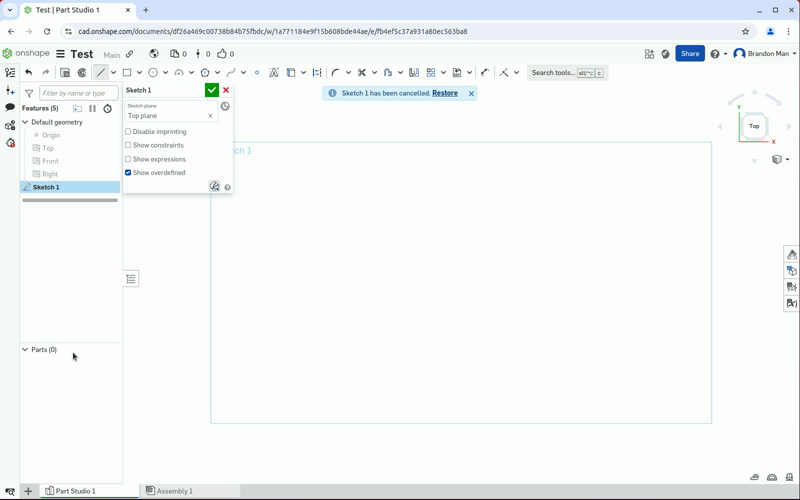
key_down(shift)
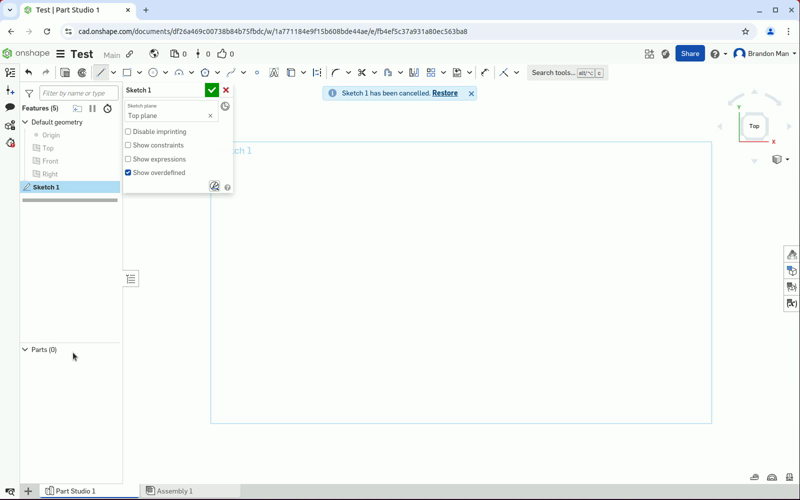
mouse_move(460, 282)
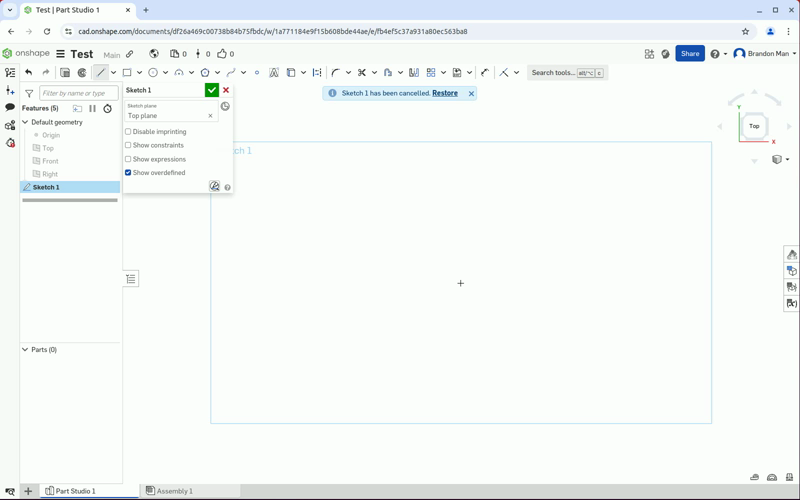
click(460, 282)
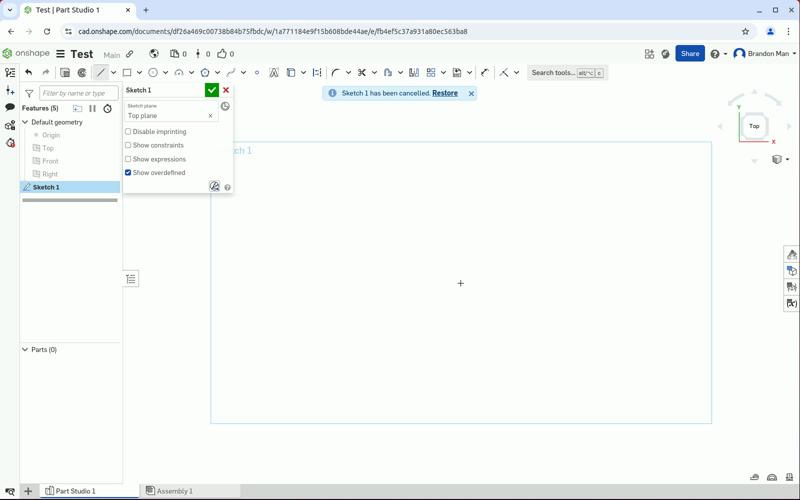
key_up(shift)
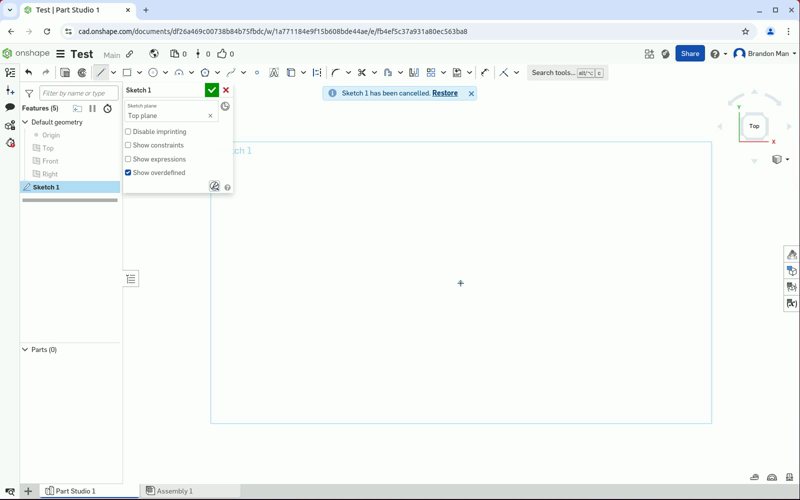
key_down(shift)
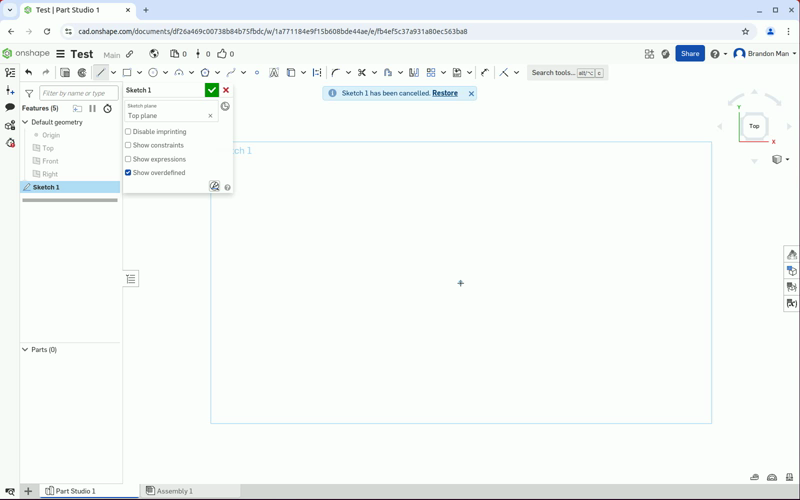
mouse_move(490, 282)
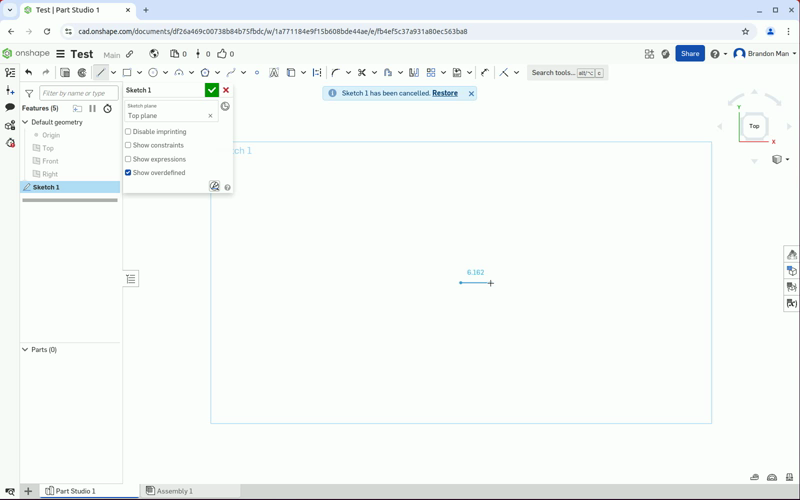
mouse_move(498, 282)
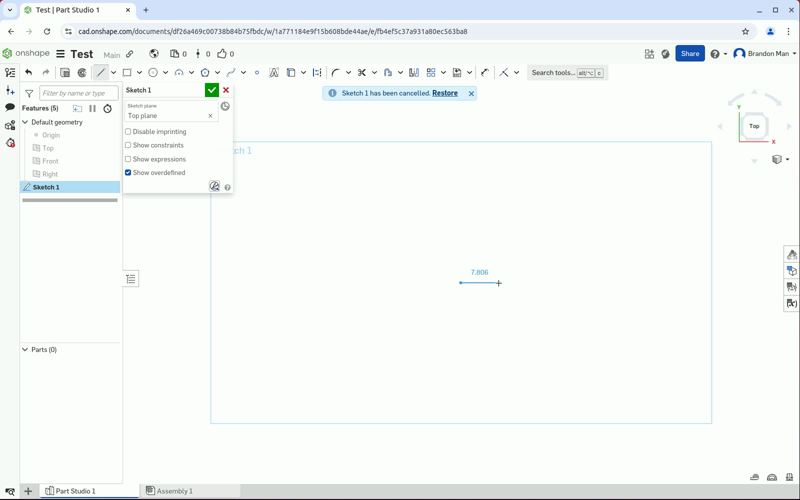
click(498, 282)
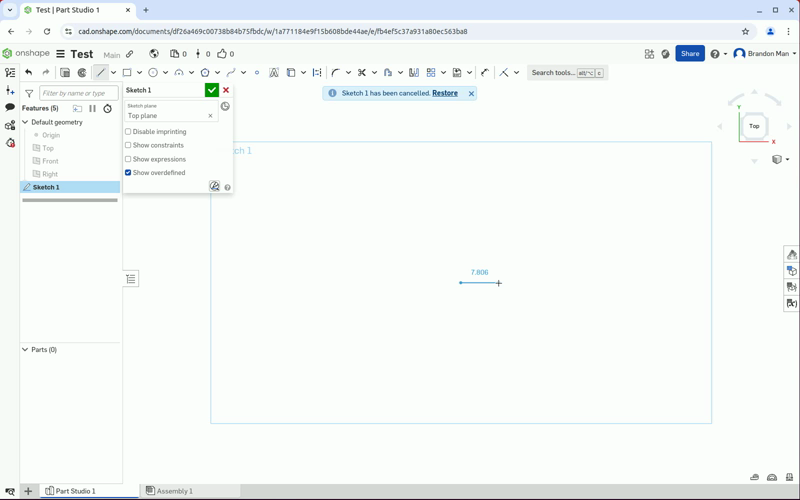
key_up(shift)
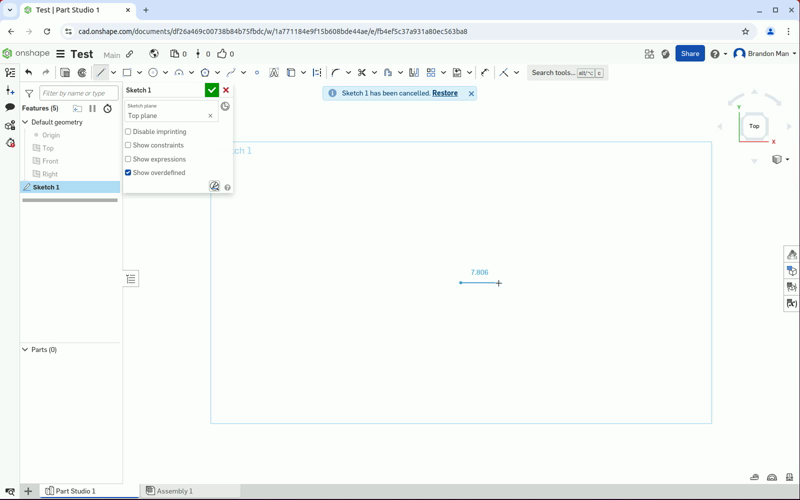
key_down(shift)
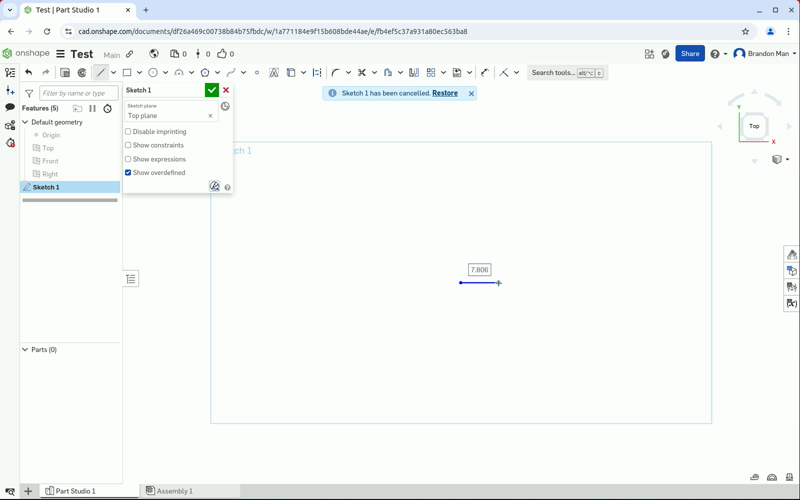
mouse_move(528, 282)
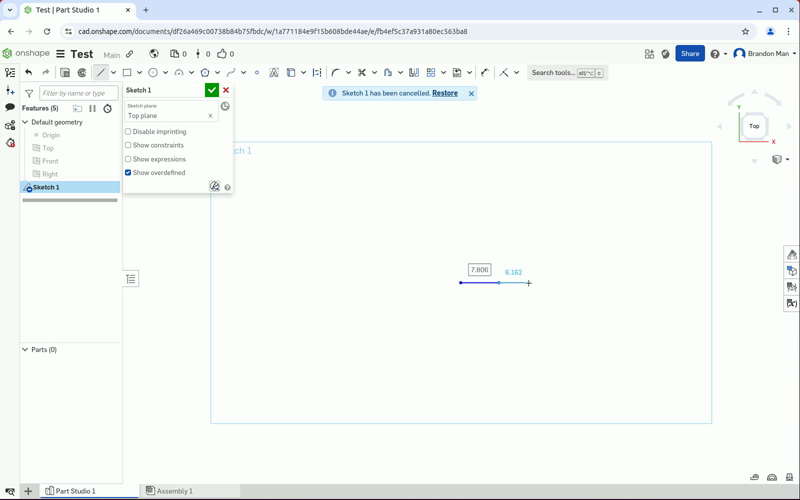
mouse_move(498, 264)
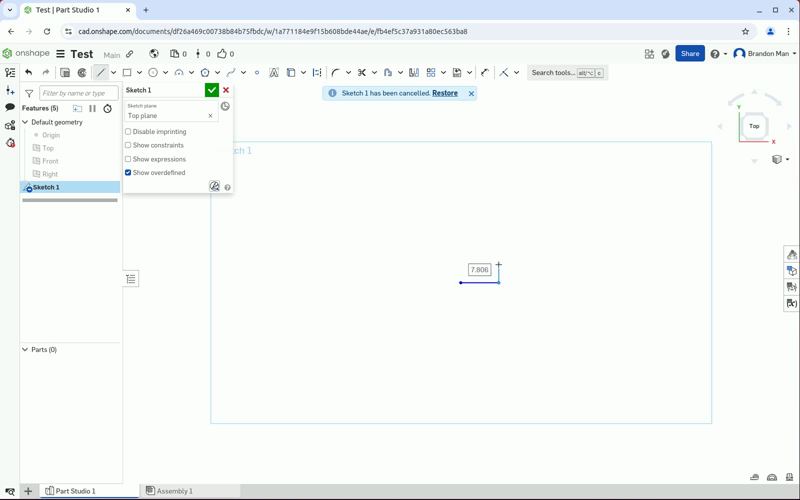
click(498, 264)
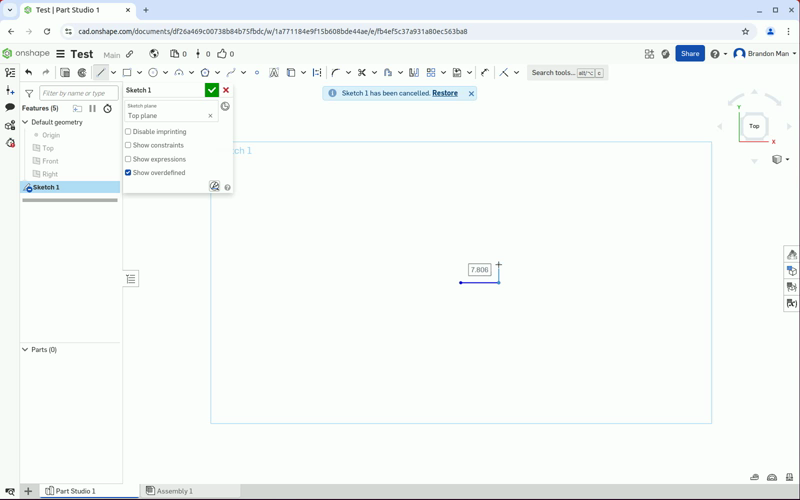
key_up(shift)
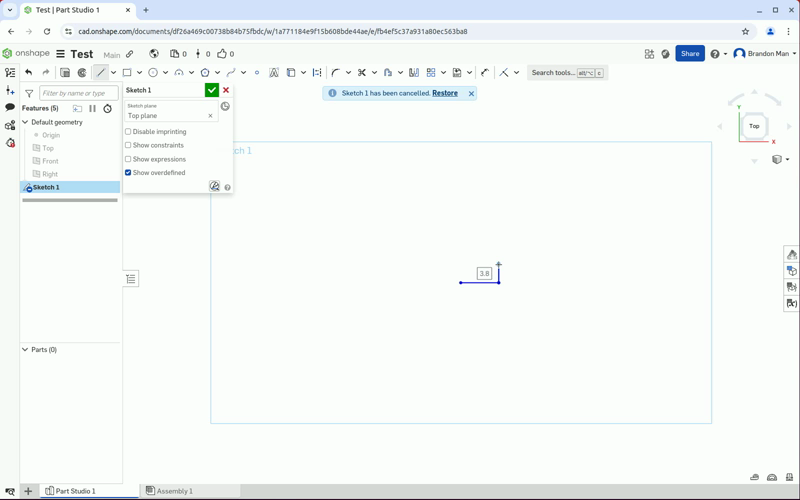
key_down(shift)
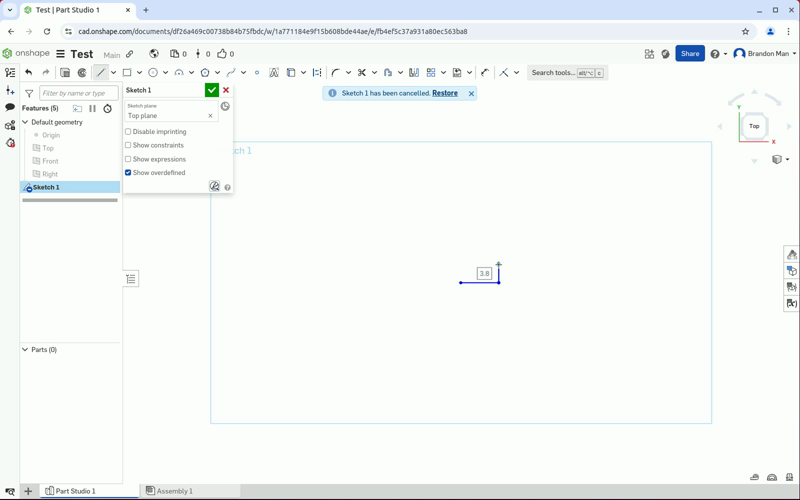
mouse_move(573, 264)
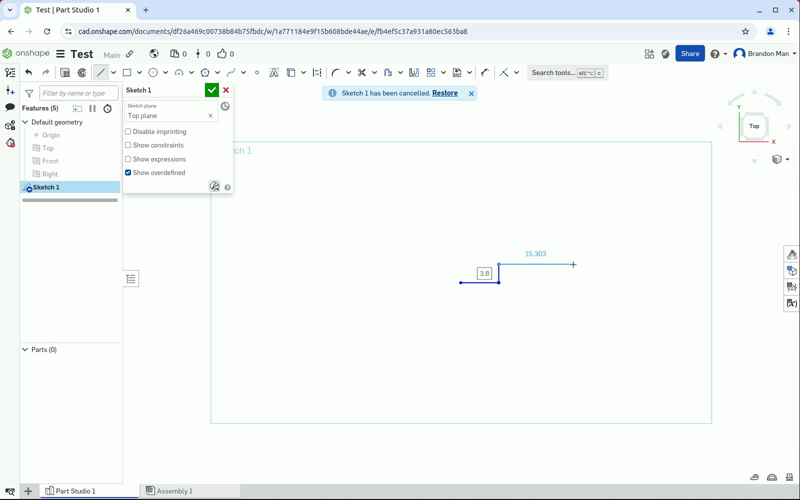
click(573, 264)
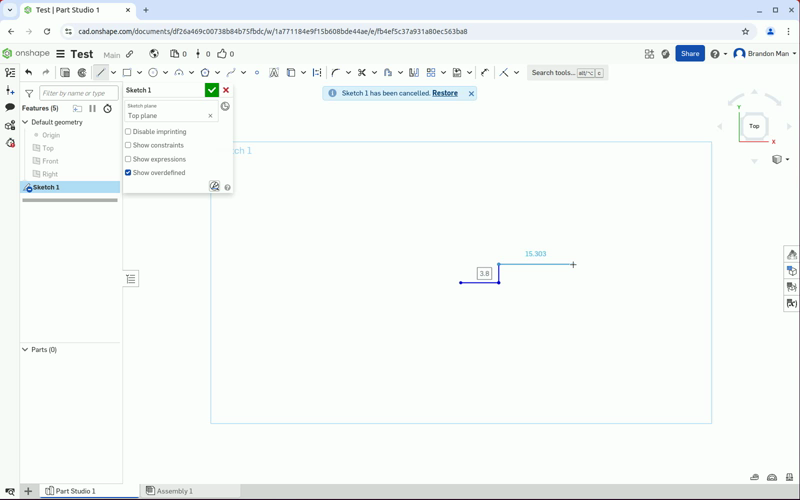
key_up(shift)
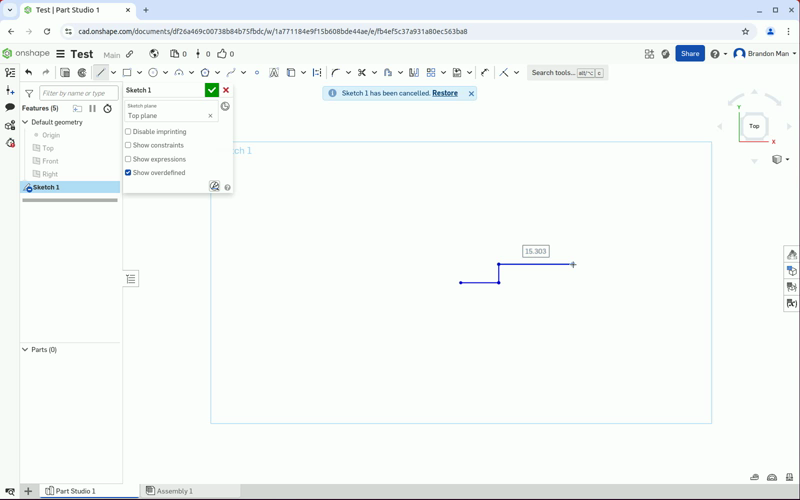
key_down(shift)
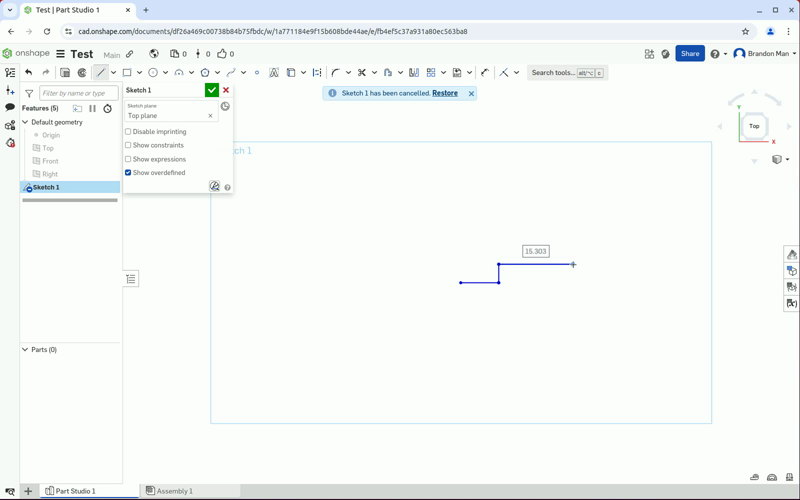
mouse_move(589, 264)
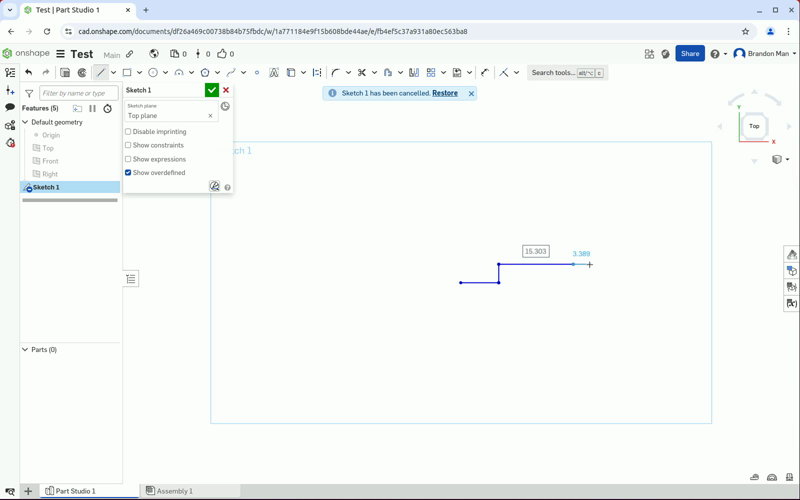
mouse_move(573, 226)
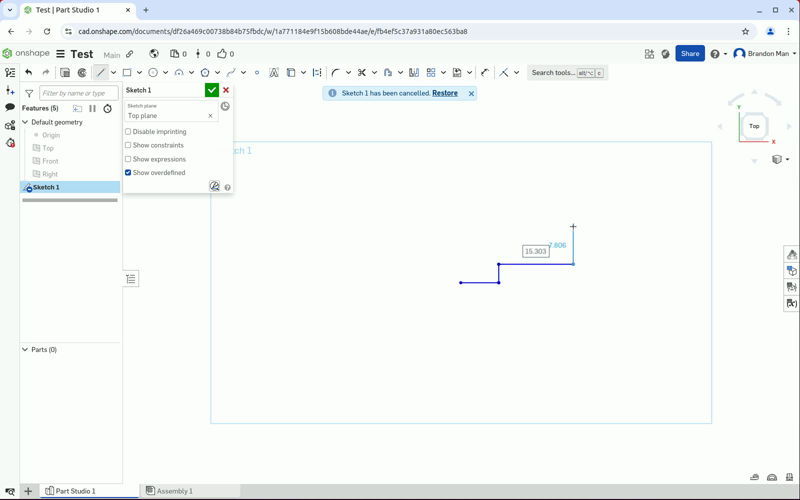
click(573, 226)
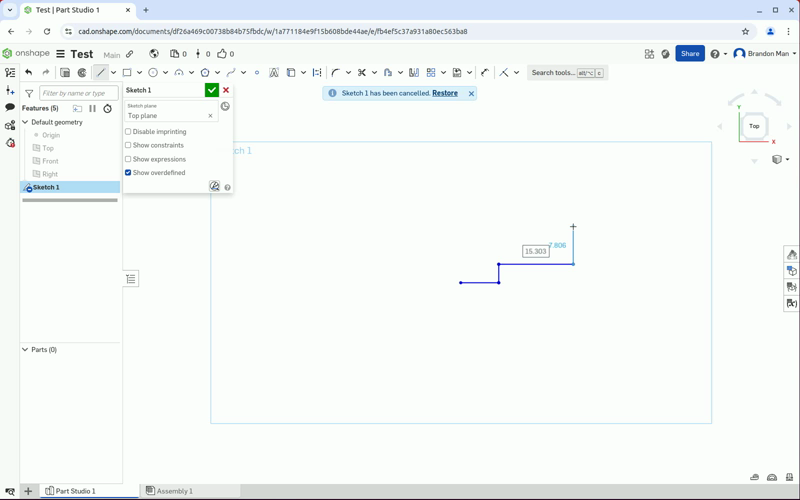
key_up(shift)
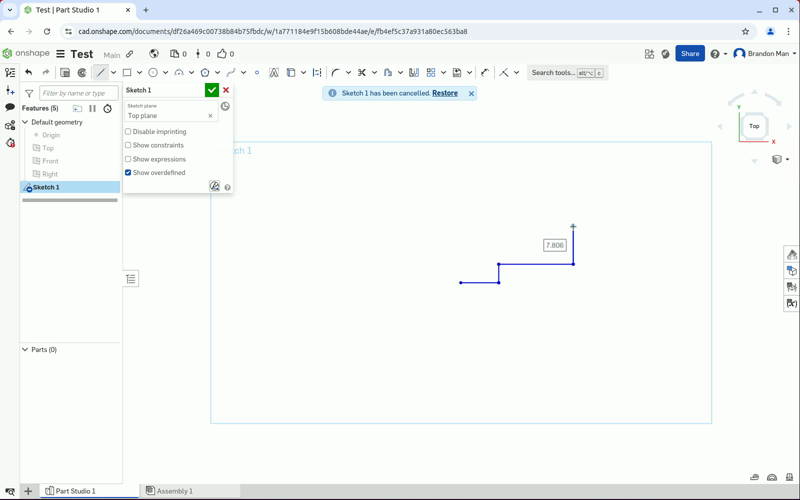
key_down(shift)
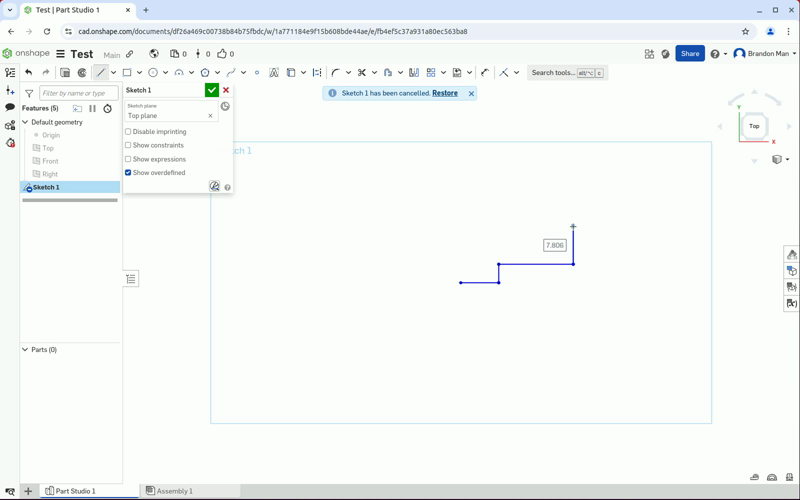
mouse_move(498, 226)
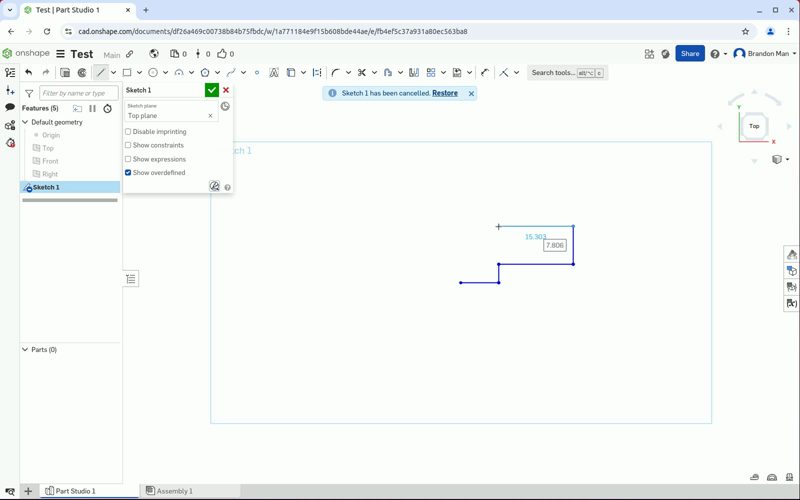
click(498, 226)
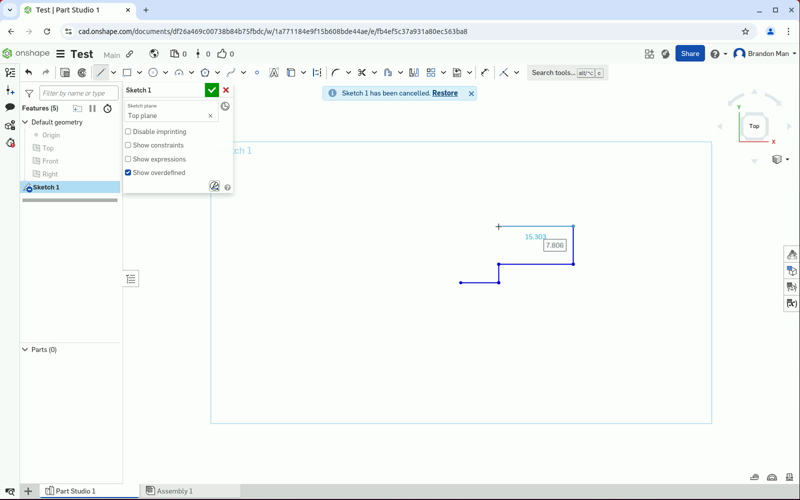
key_up(shift)
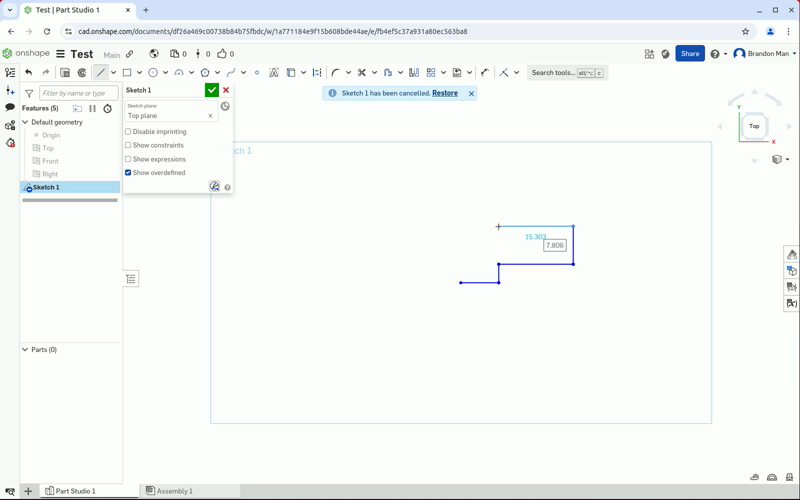
key_down(shift)
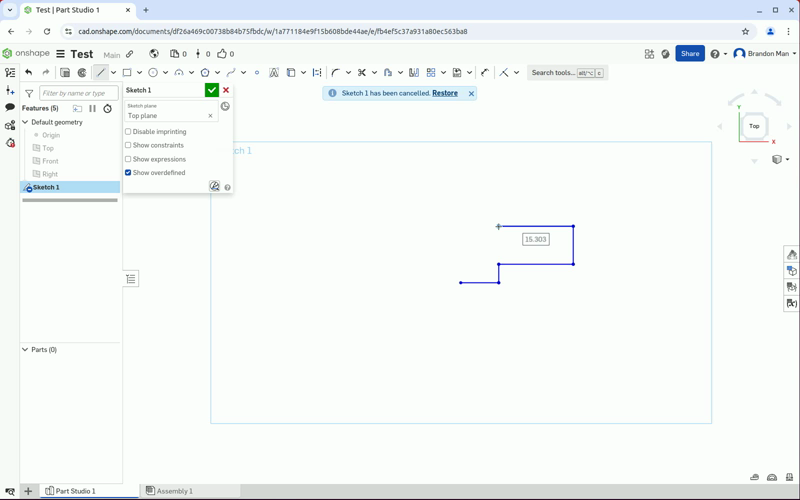
mouse_move(528, 226)
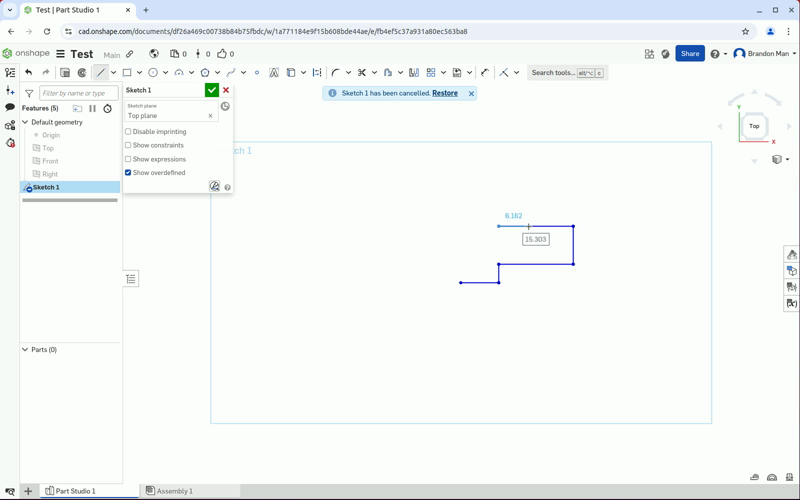
mouse_move(498, 208)
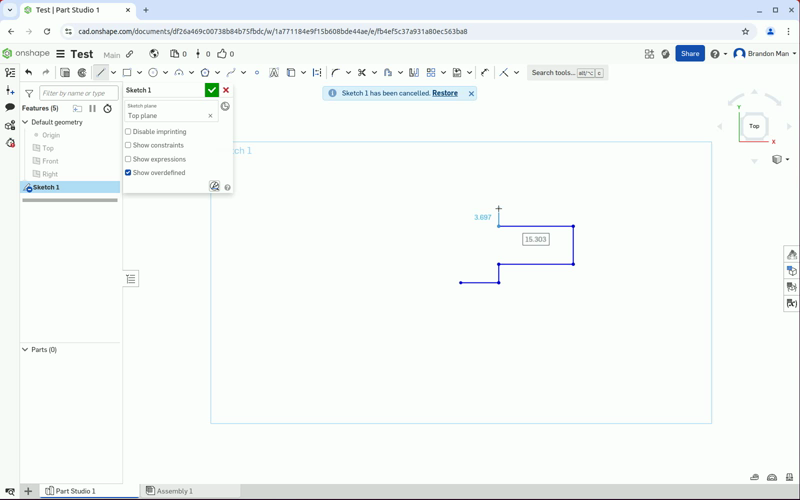
click(498, 208)
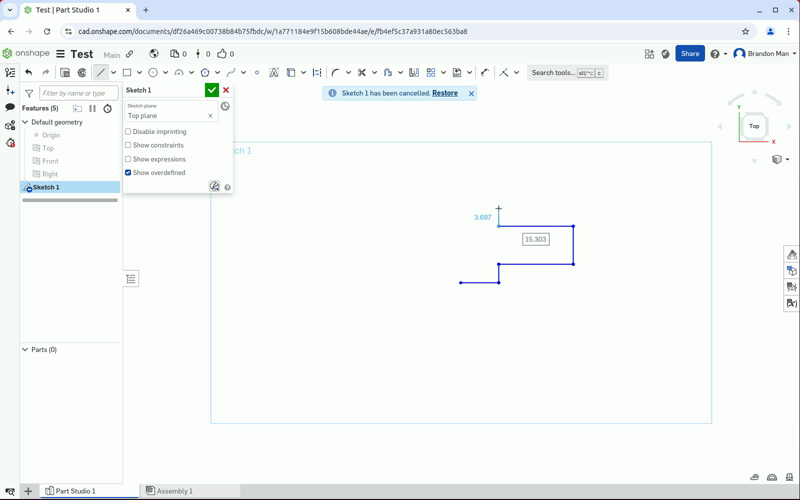
key_up(shift)
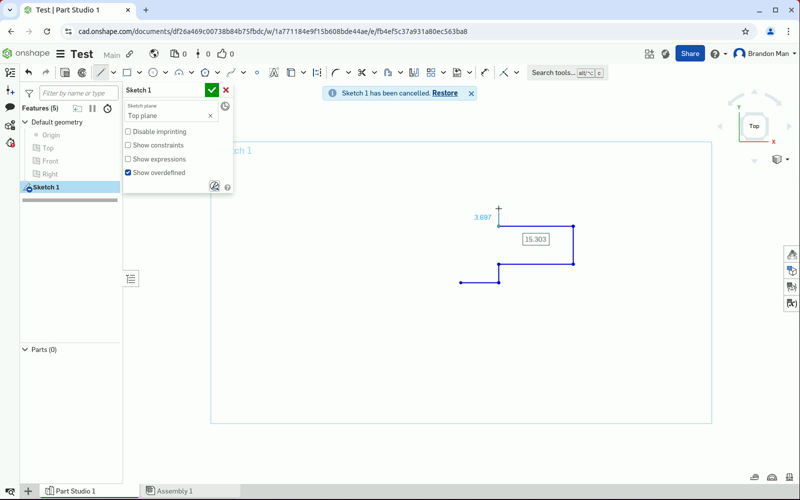
key_down(shift)
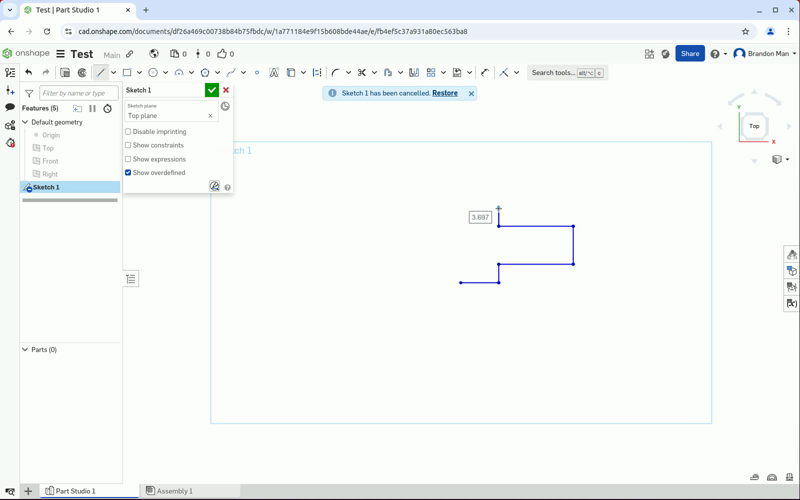
mouse_move(528, 208)
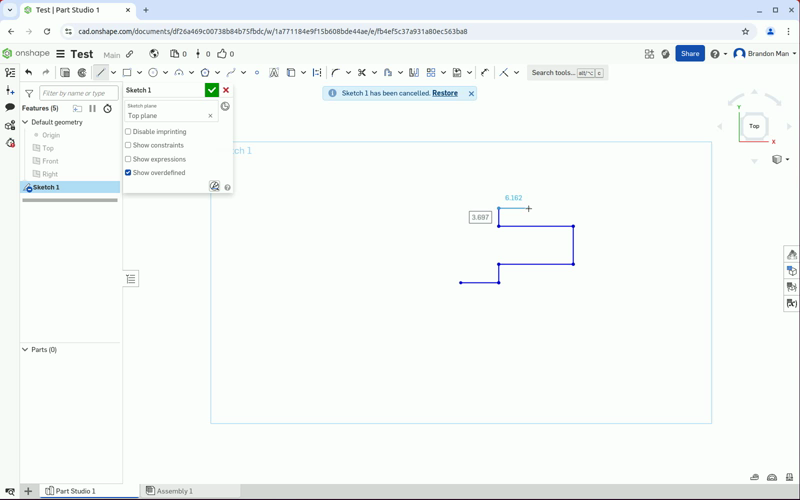
mouse_move(460, 208)
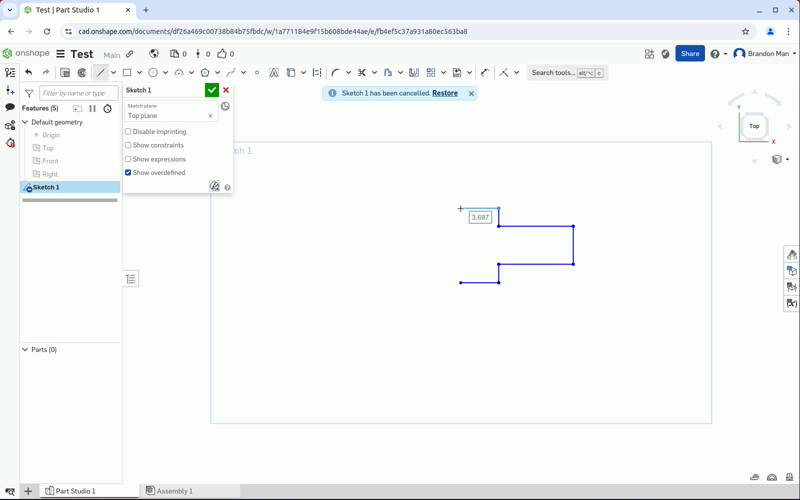
click(460, 208)
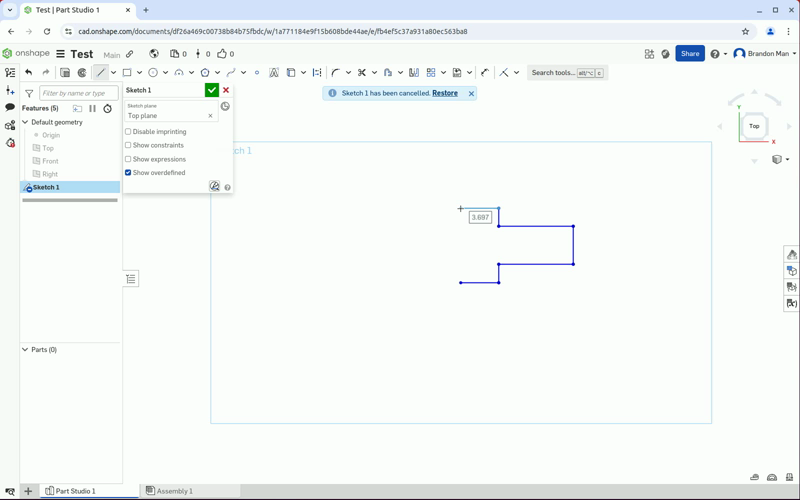
key_up(shift)
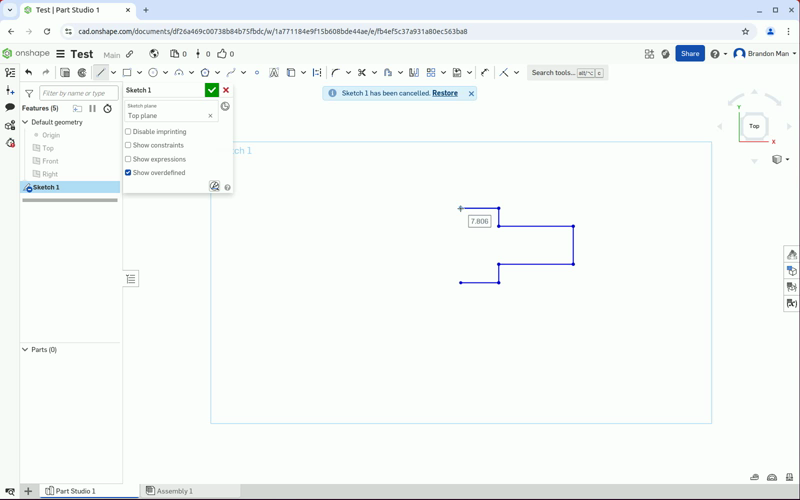
key_down(shift)
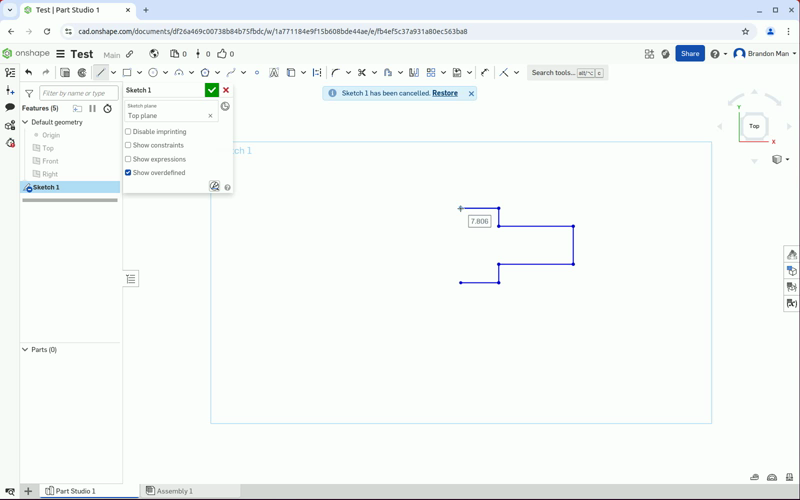
mouse_move(460, 282)
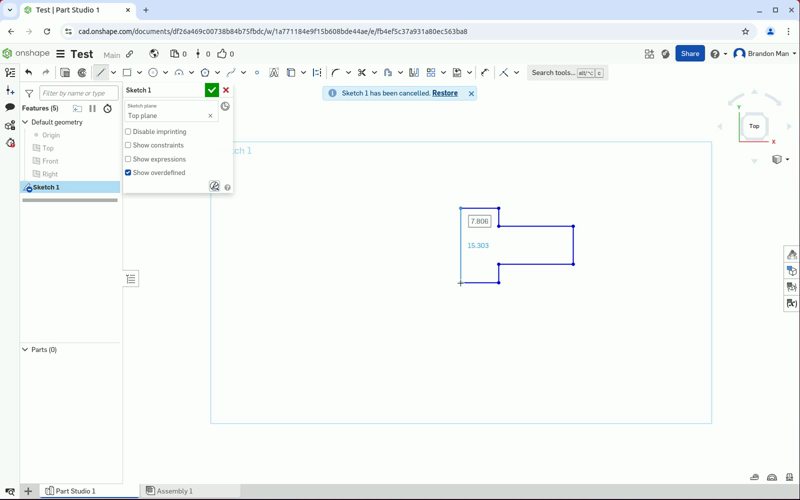
key_up(shift)
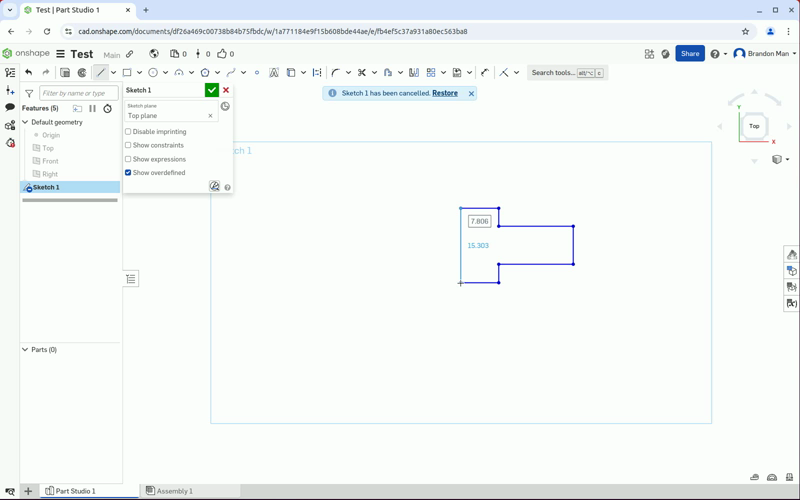
click(460, 282)
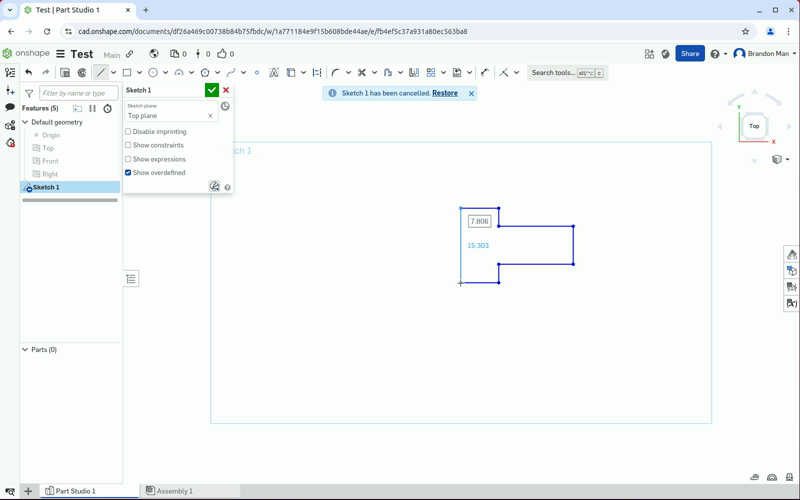
key(esc)
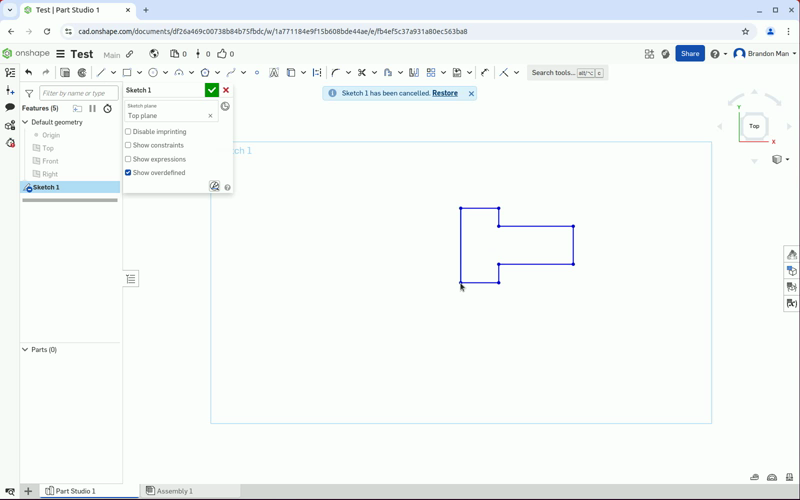
mouse_move(485, 241)
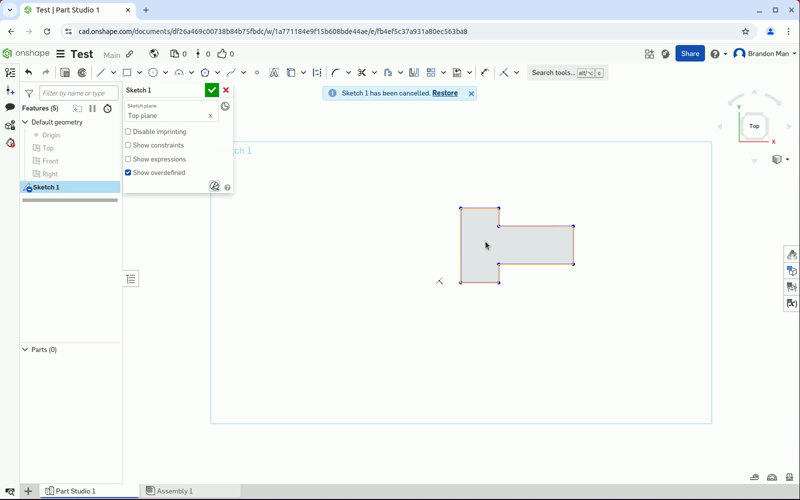
click(485, 241)
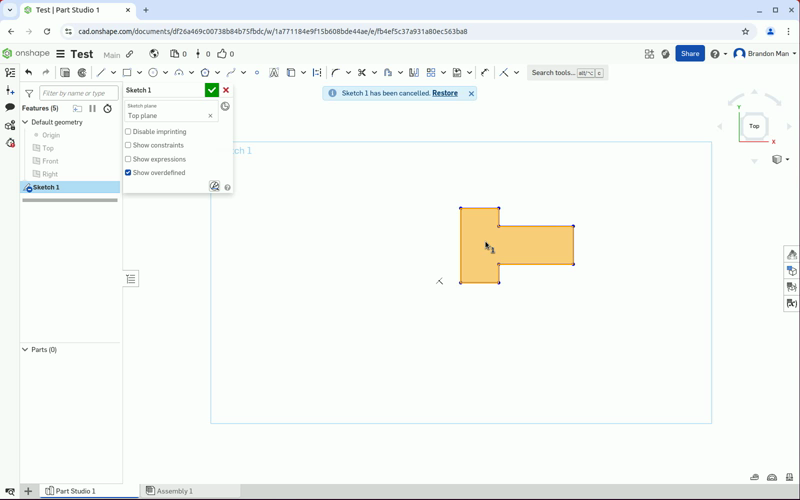
mouse_move(73, 352)
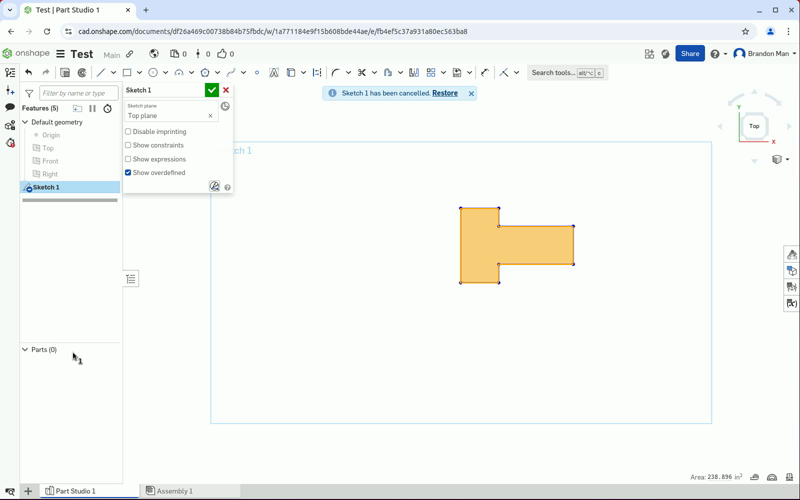
key(shift+y)
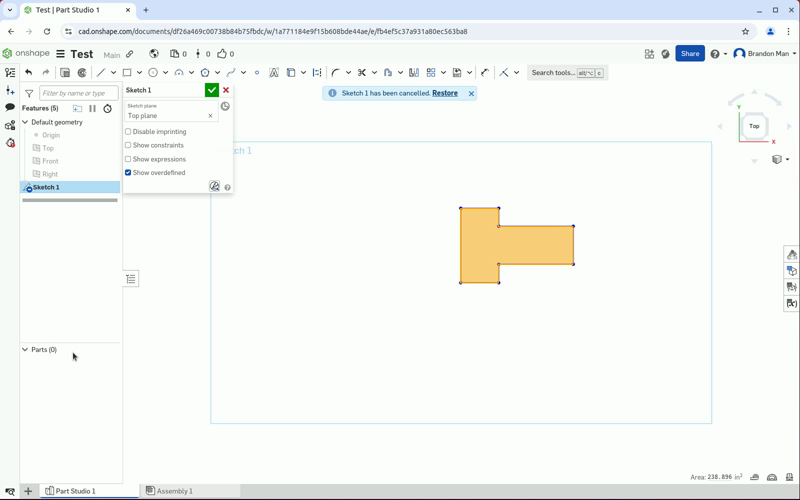
key(shift+e)
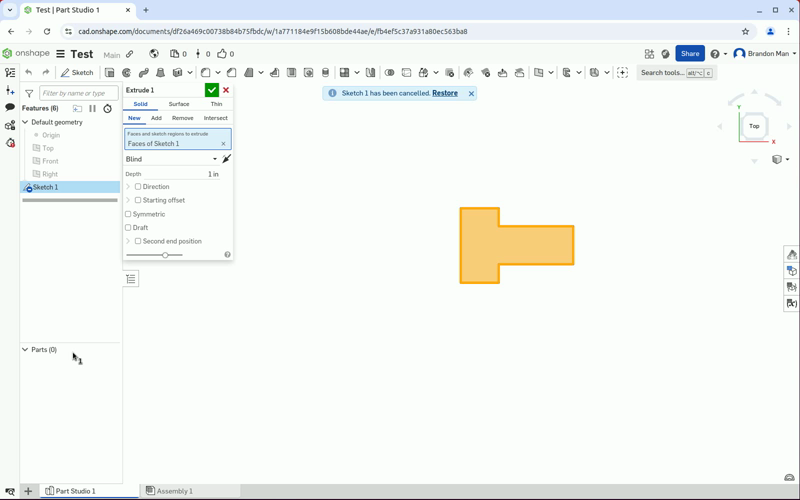
mouse_move(143, 106)
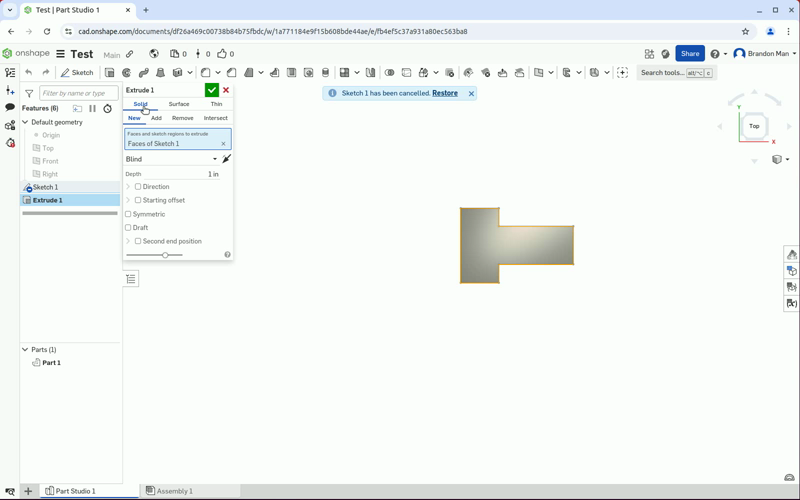
click(143, 106)
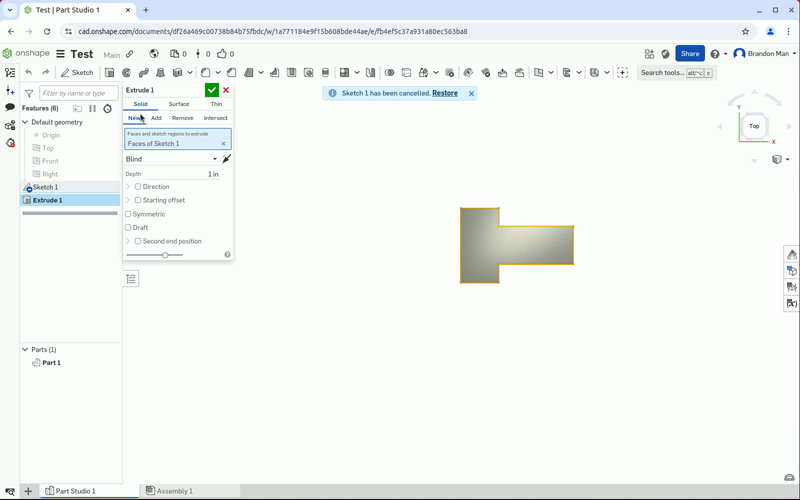
mouse_move(137, 120)
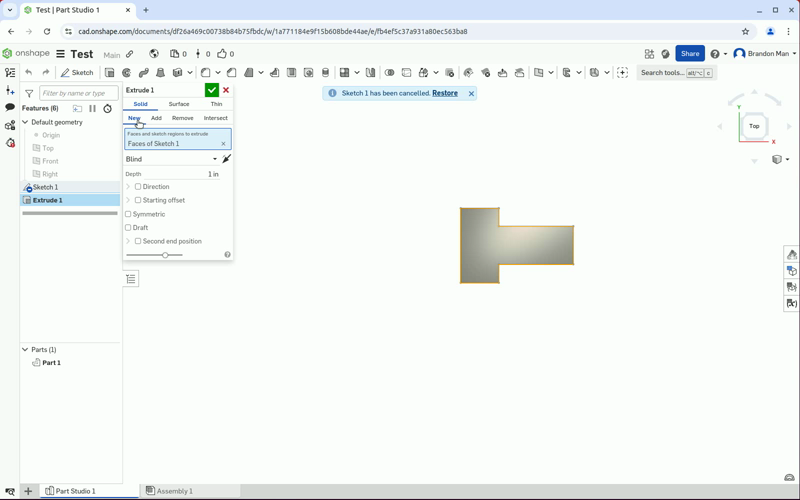
click(137, 120)
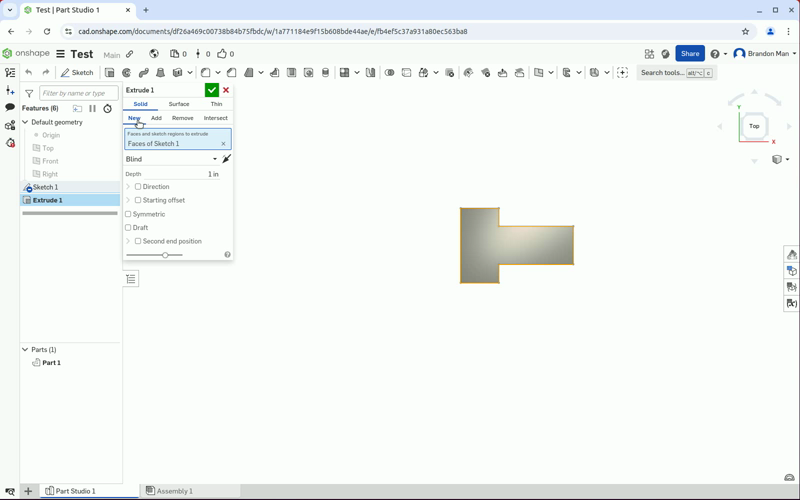
key(tab, 4)
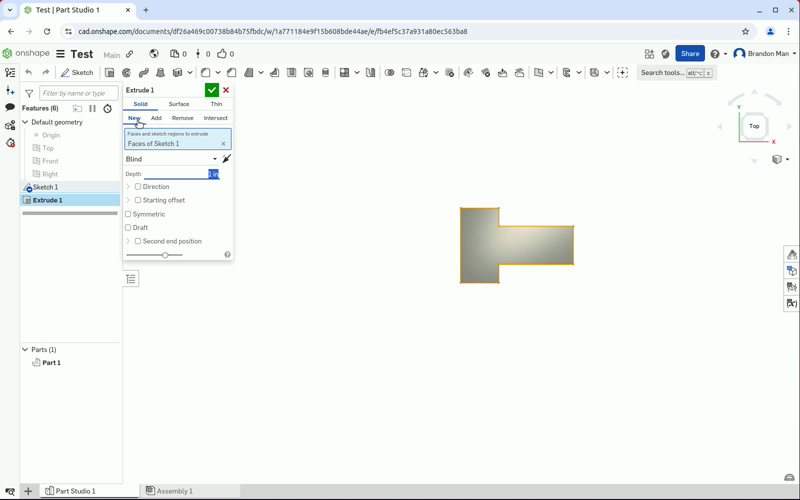
text(15.405)
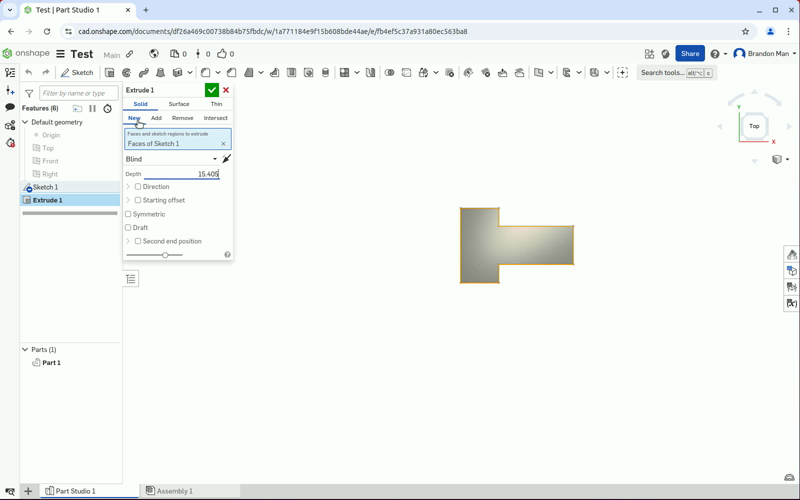
key(enter)
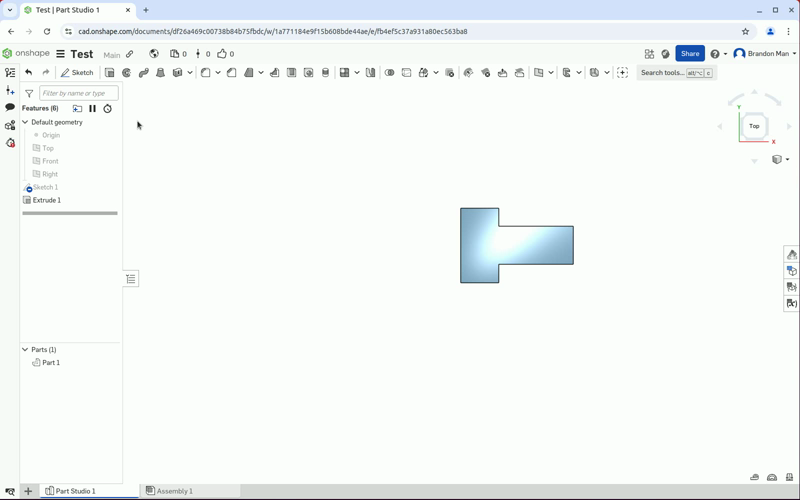
key(shift+h)
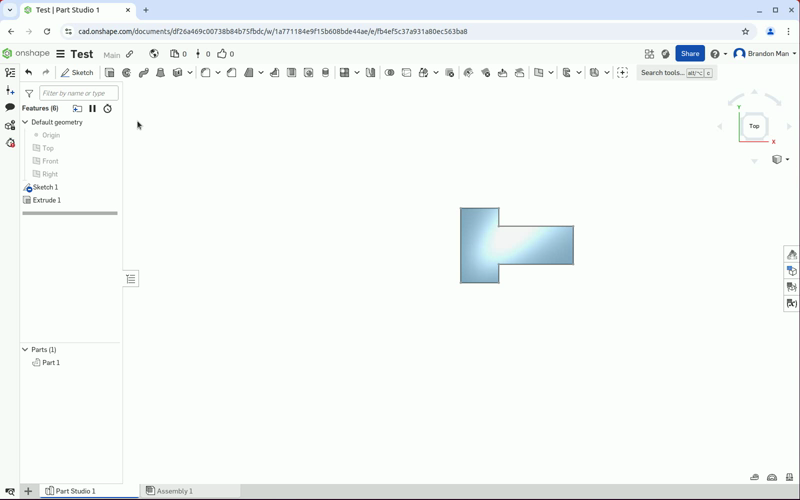
key(shift+h)
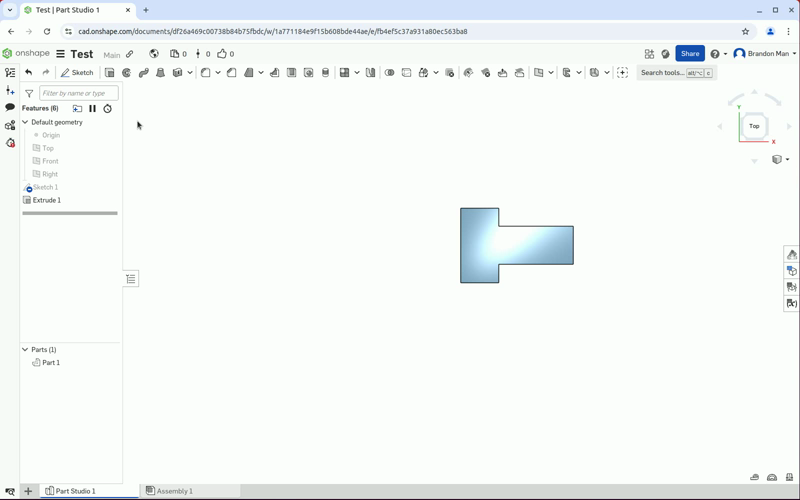
mouse_move(73, 189)
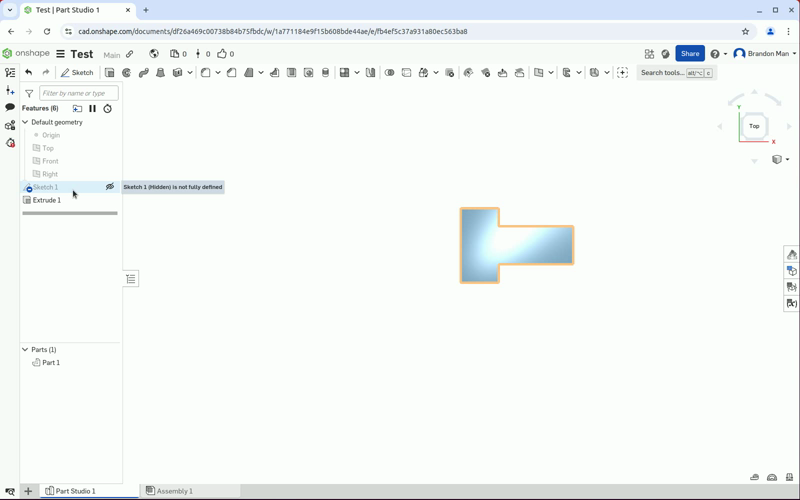
click(73, 189)
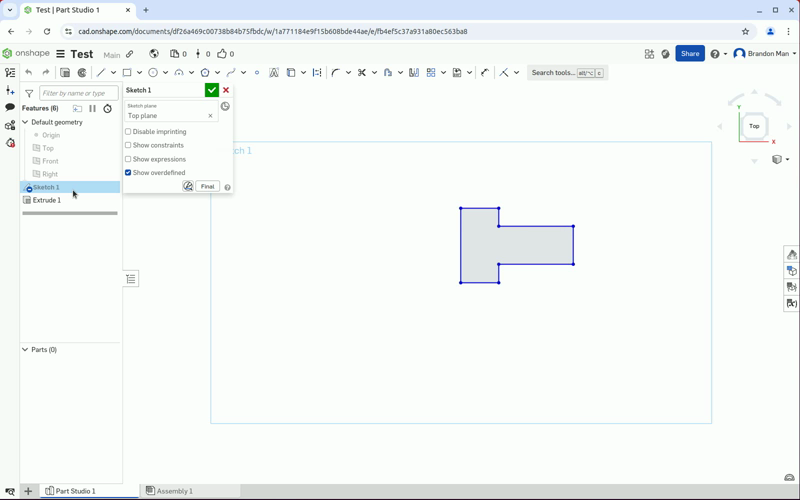
mouse_move(229, 92)
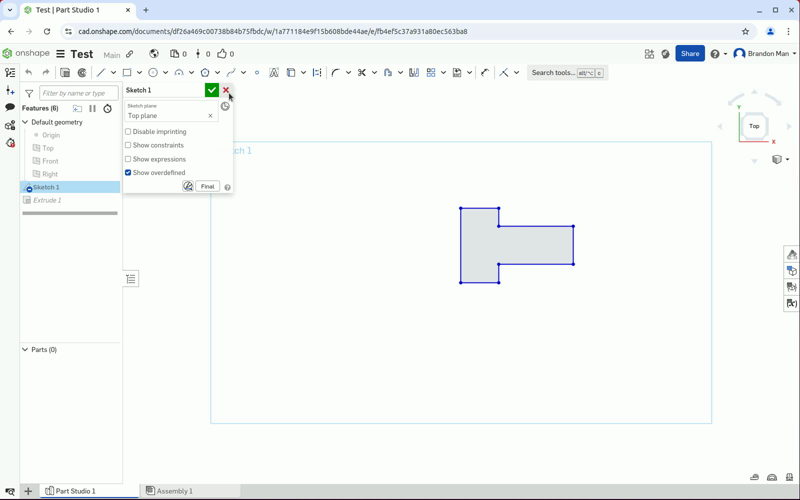
click(229, 92)
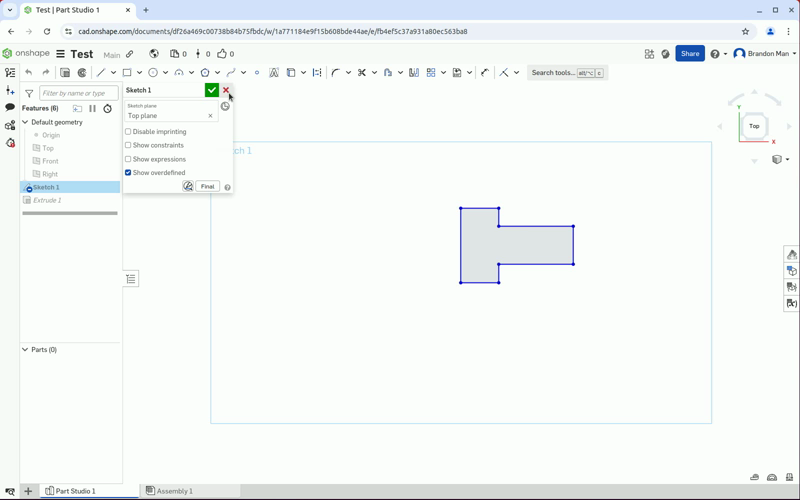
key(shift+s)
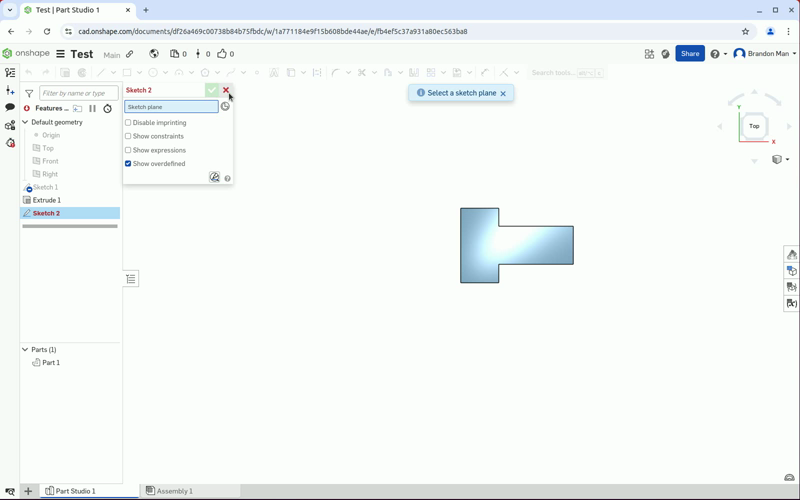
mouse_move(73, 150)
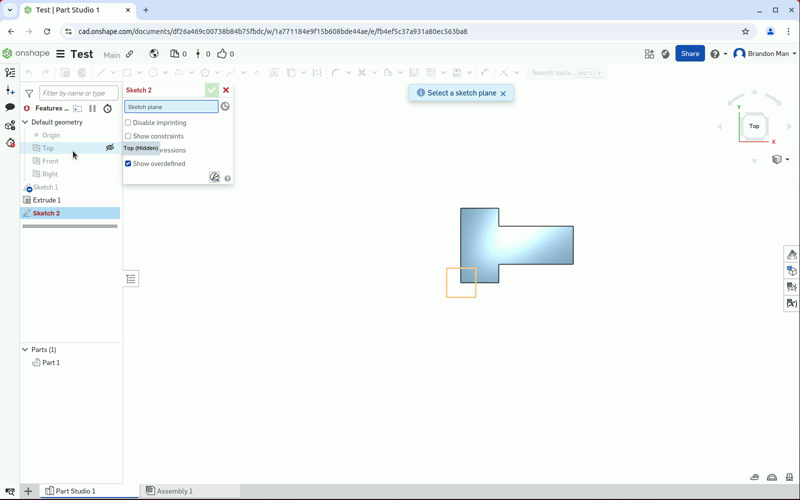
click(73, 150)
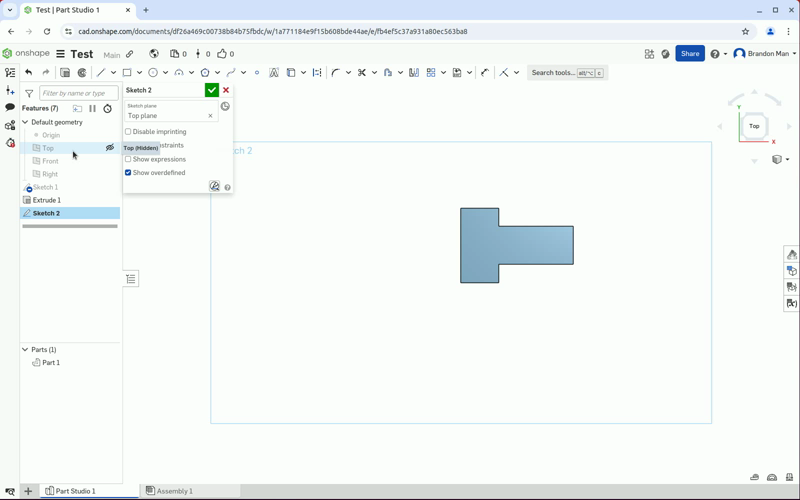
mouse_move(73, 352)
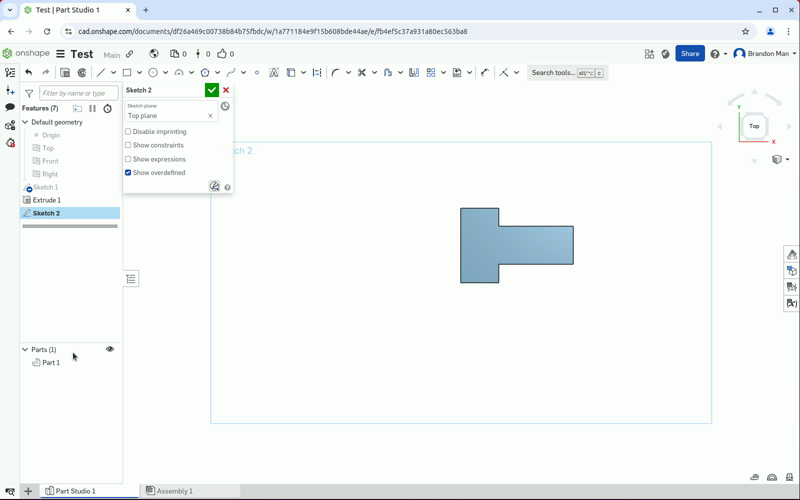
key(y)
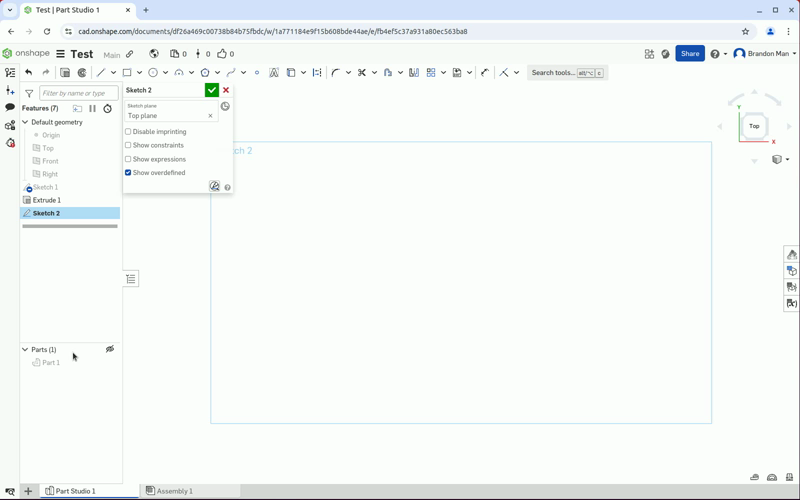
key(l)
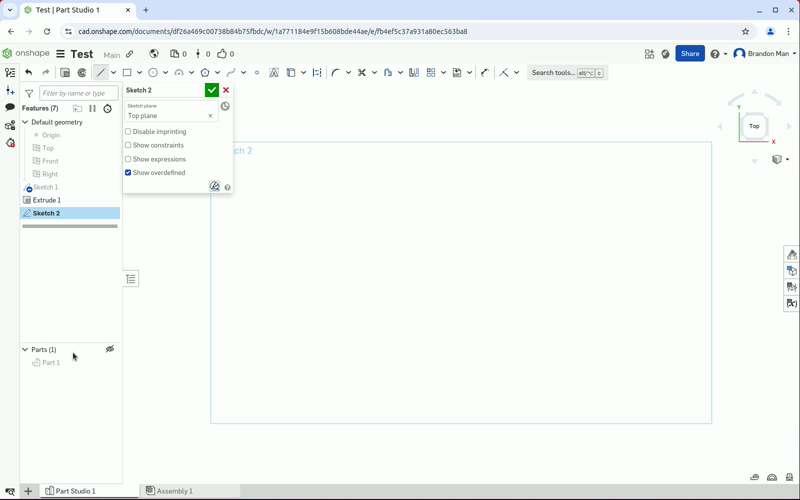
key_down(shift)
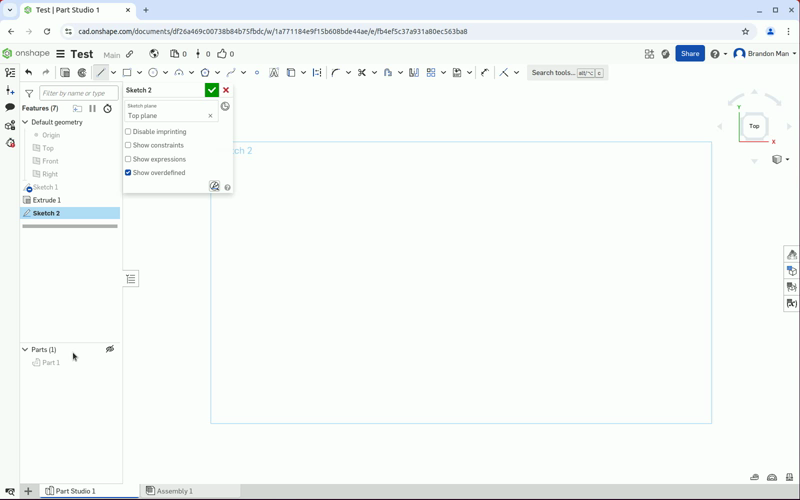
mouse_move(460, 282)
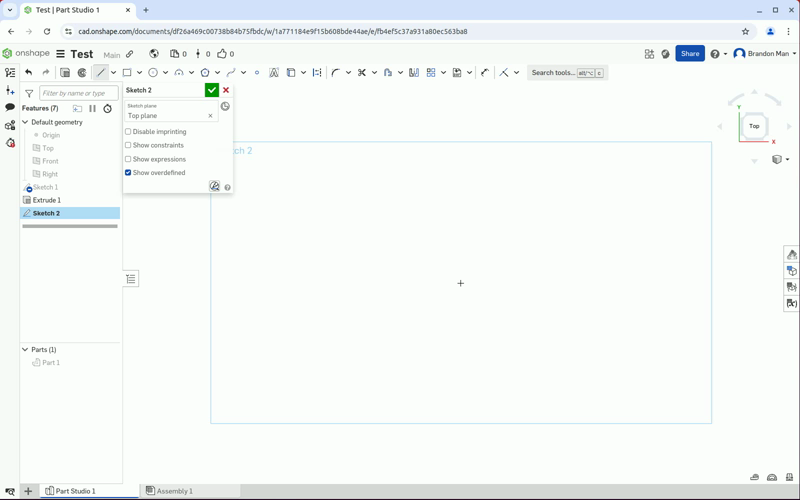
click(460, 282)
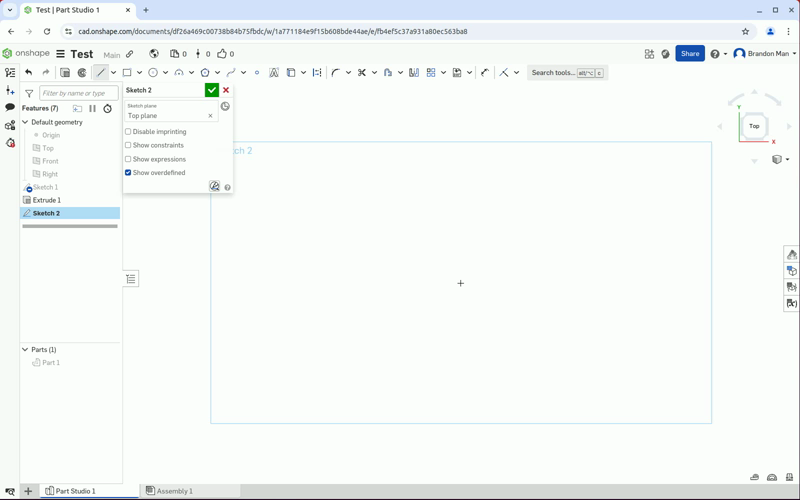
key_up(shift)
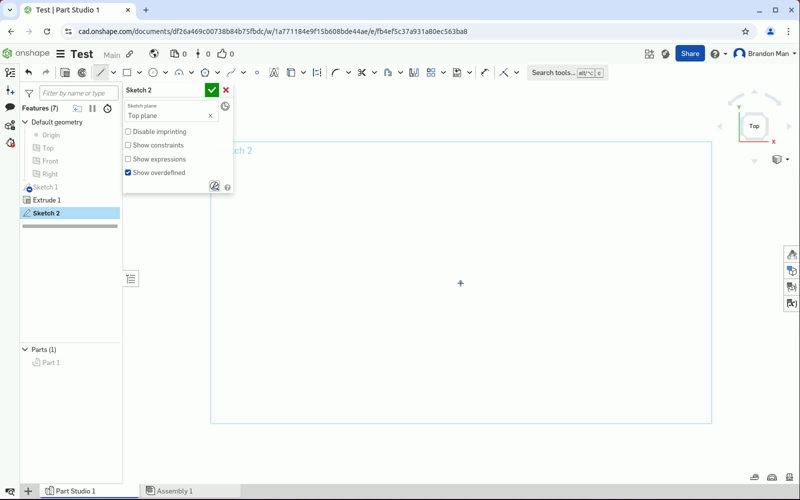
key_down(shift)
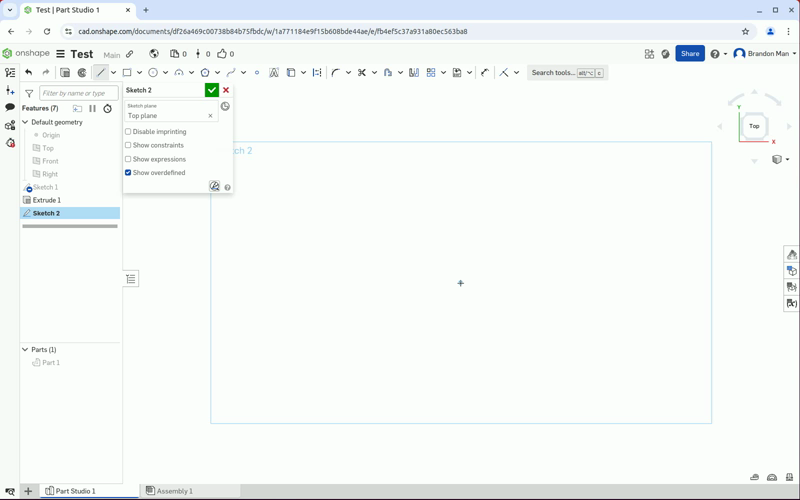
mouse_move(490, 282)
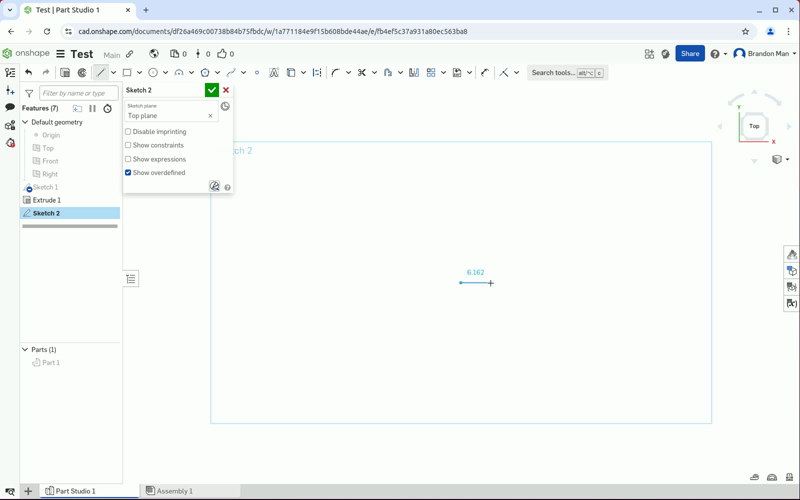
mouse_move(498, 282)
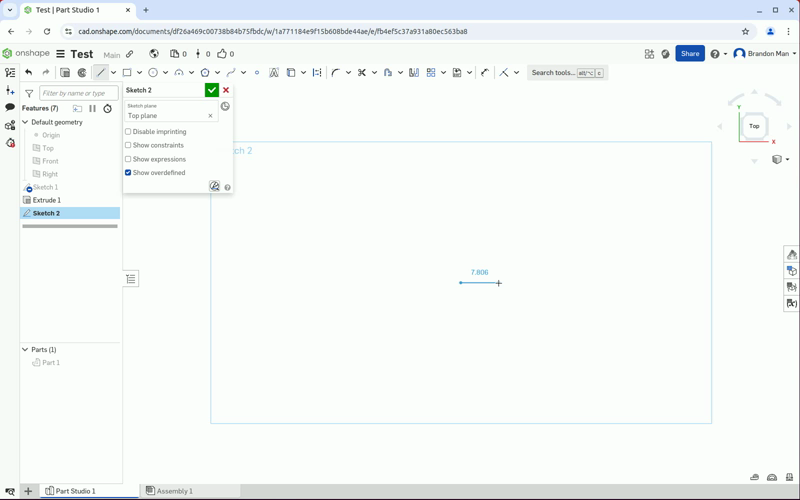
click(498, 282)
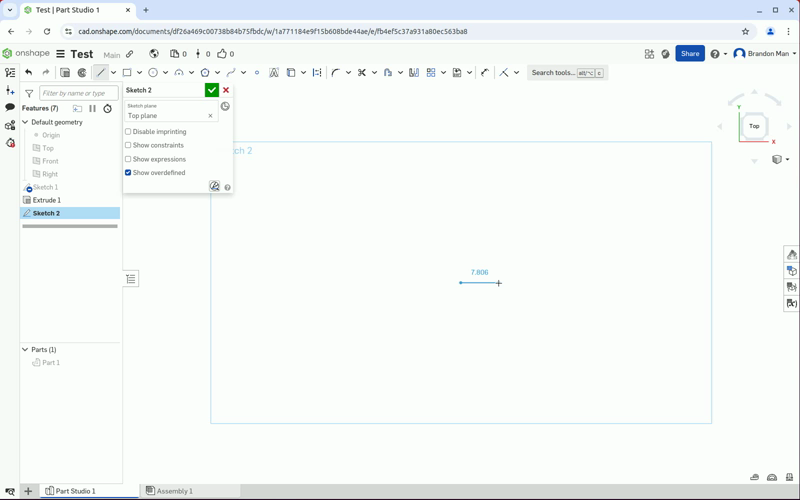
key_up(shift)
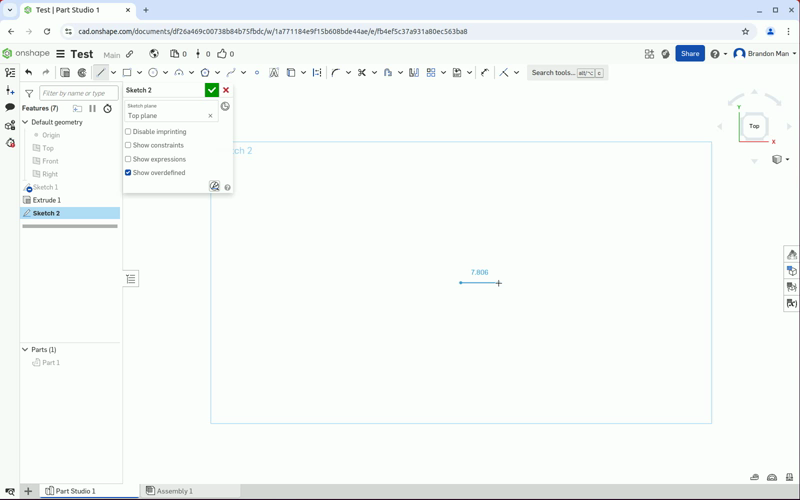
key_down(shift)
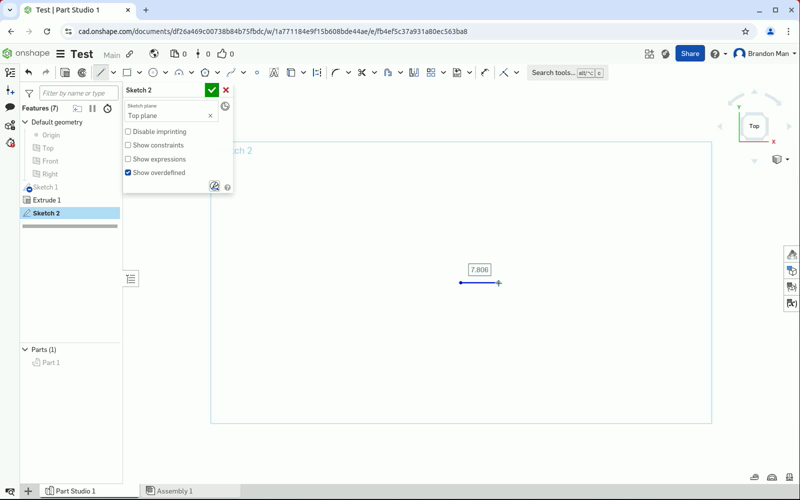
mouse_move(528, 282)
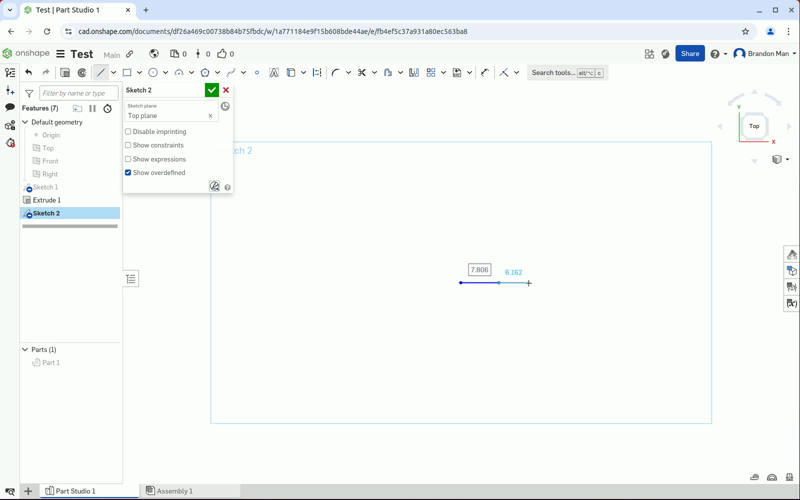
mouse_move(498, 264)
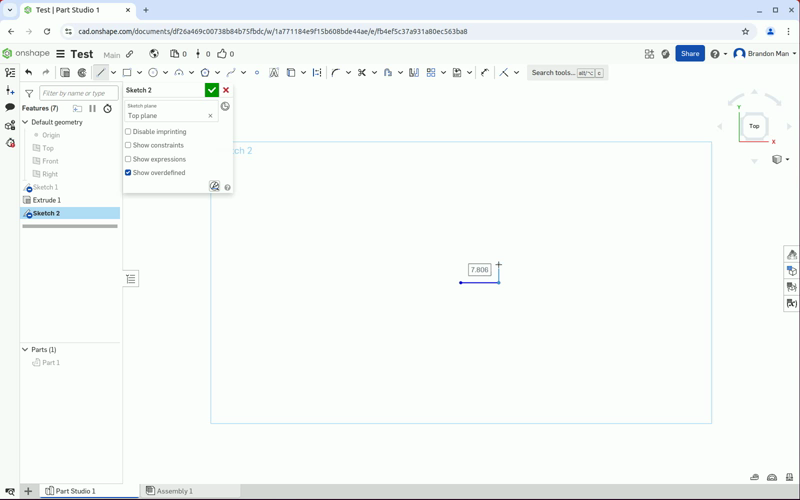
click(498, 264)
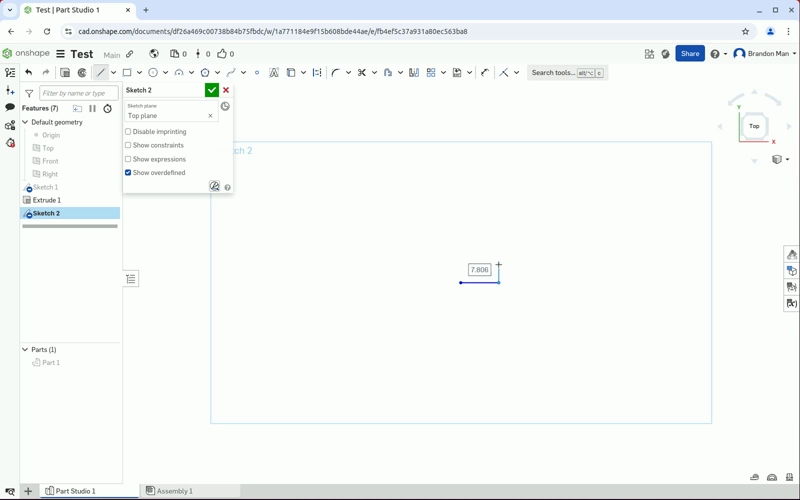
key_up(shift)
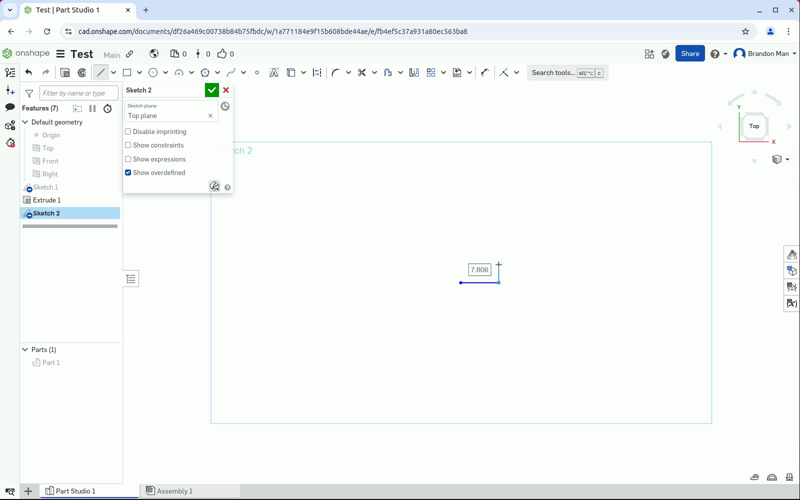
key_down(shift)
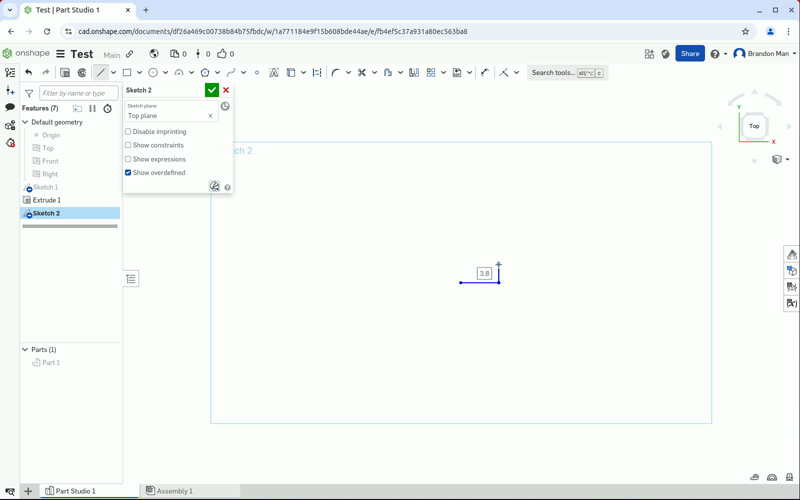
mouse_move(573, 264)
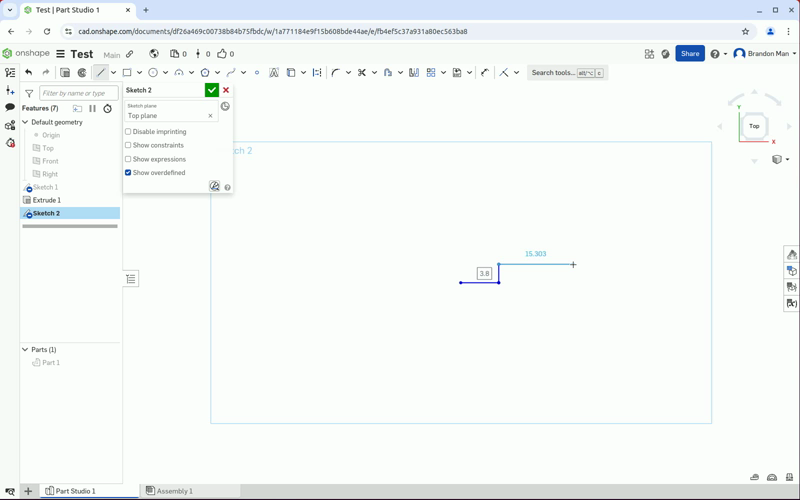
click(573, 264)
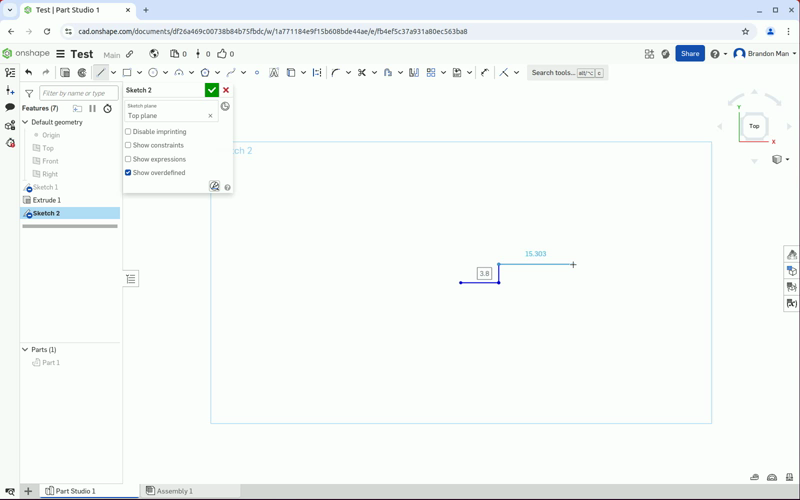
key_up(shift)
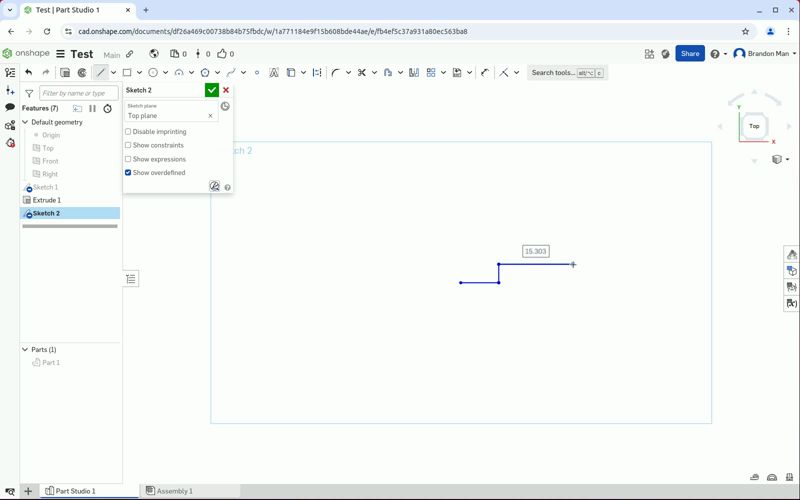
key_down(shift)
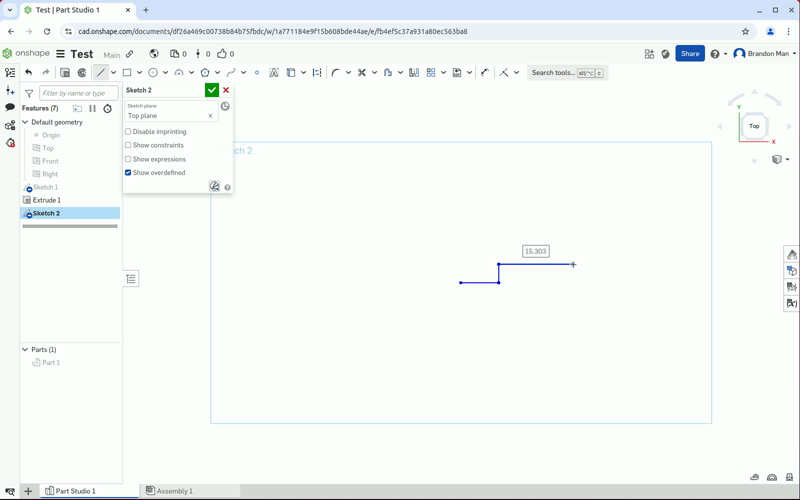
mouse_move(589, 264)
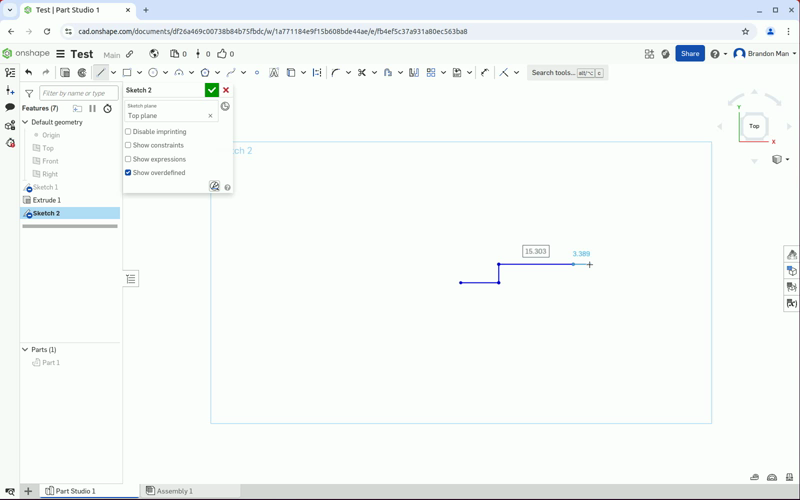
mouse_move(573, 226)
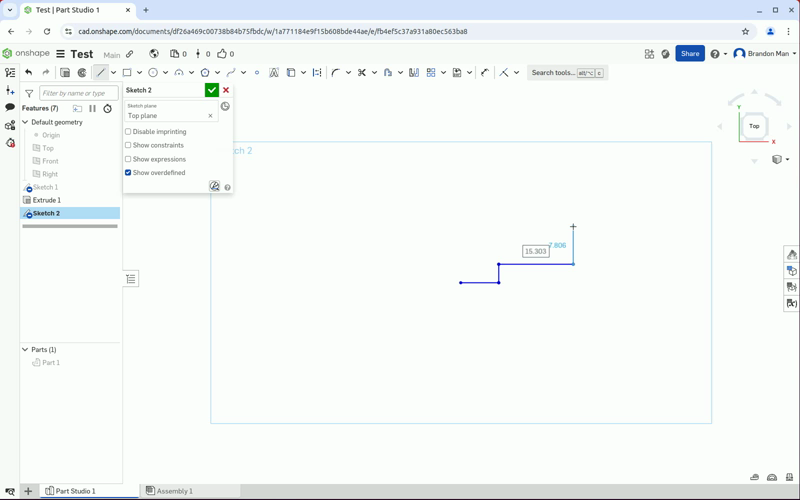
click(573, 226)
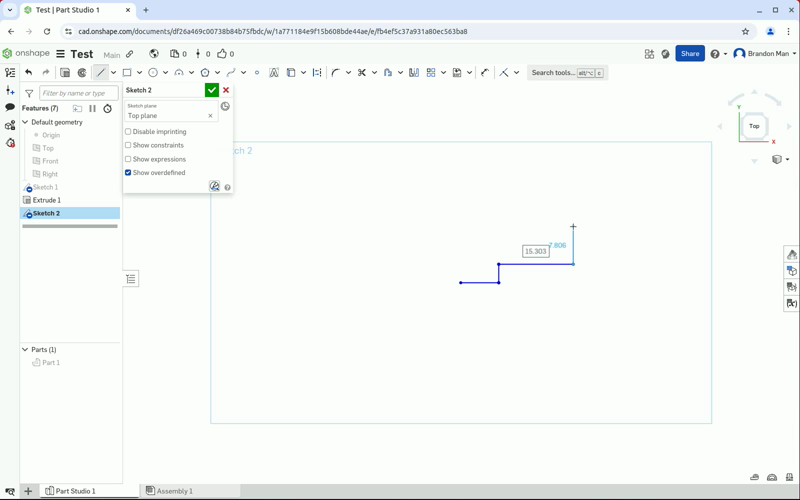
key_up(shift)
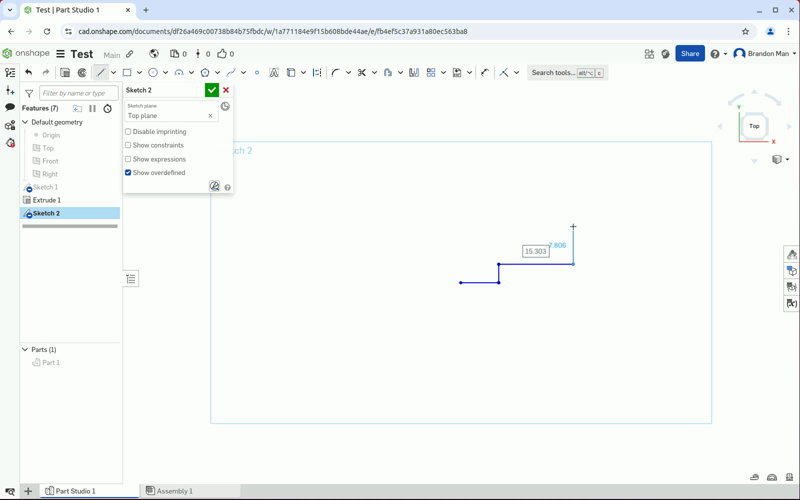
key_down(shift)
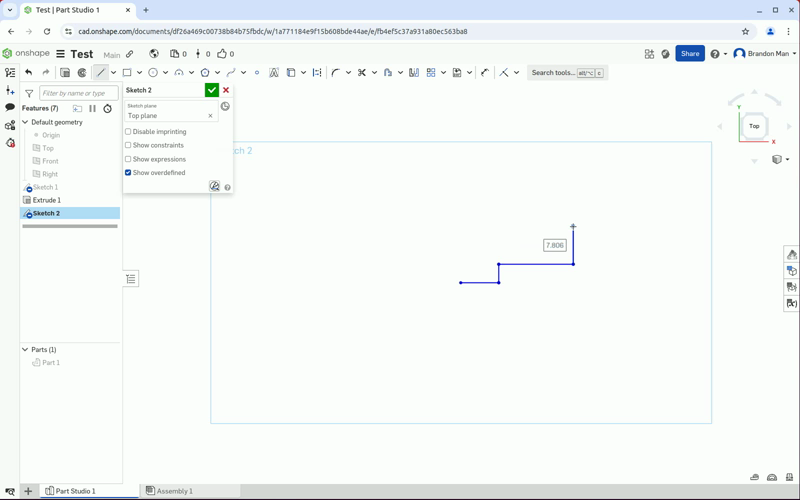
mouse_move(498, 226)
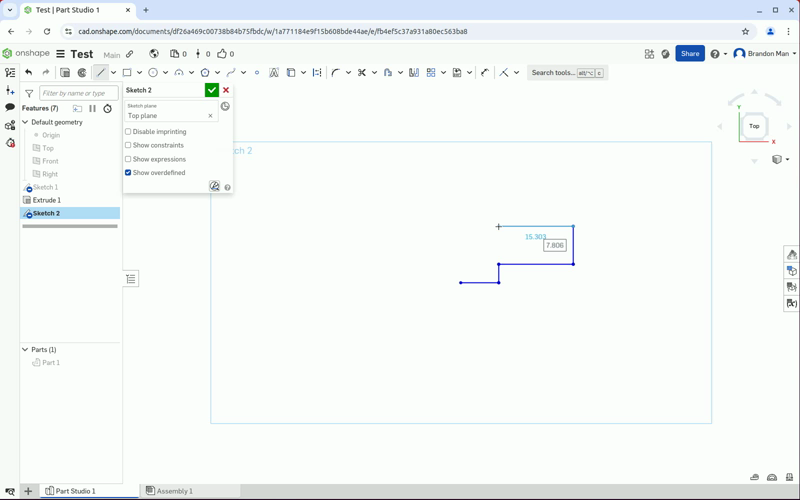
click(498, 226)
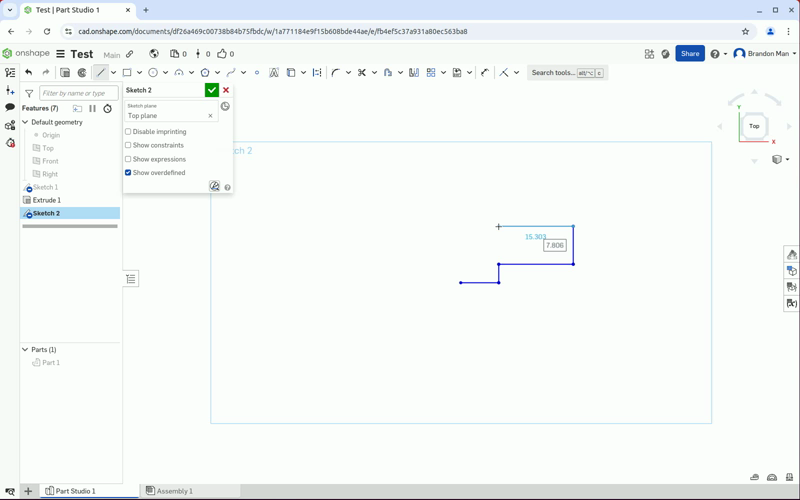
key_up(shift)
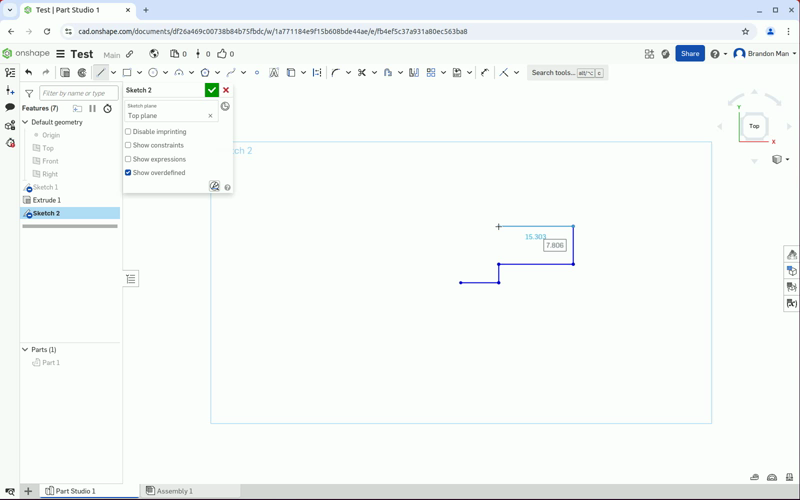
key_down(shift)
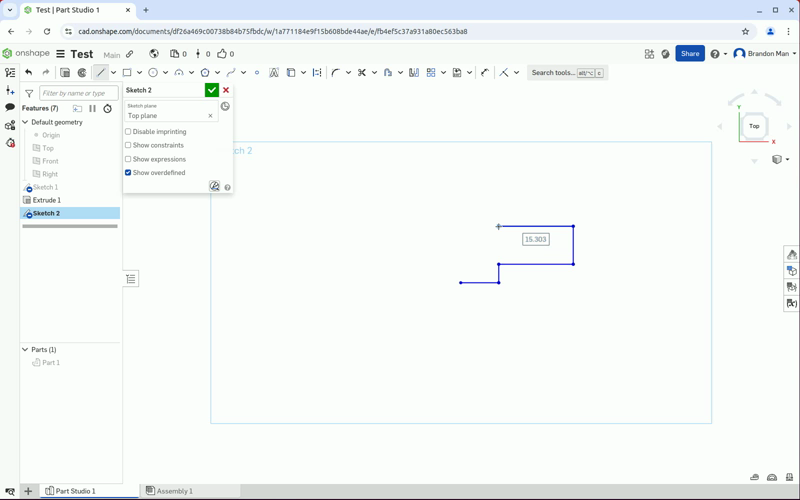
mouse_move(528, 226)
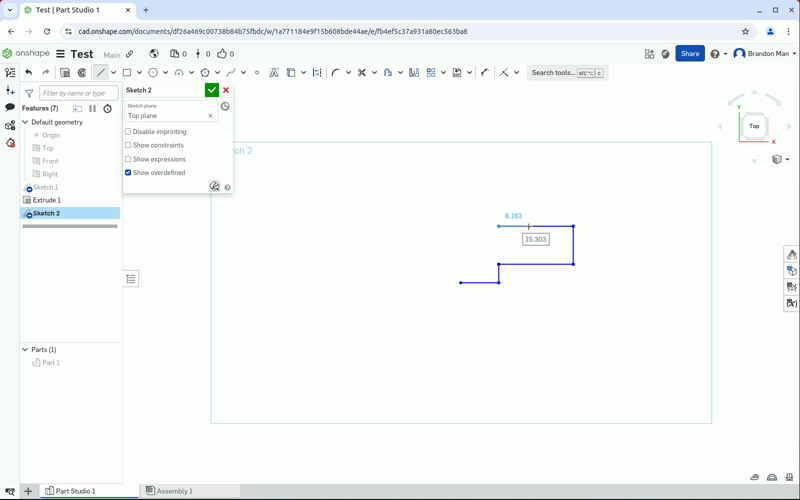
mouse_move(498, 208)
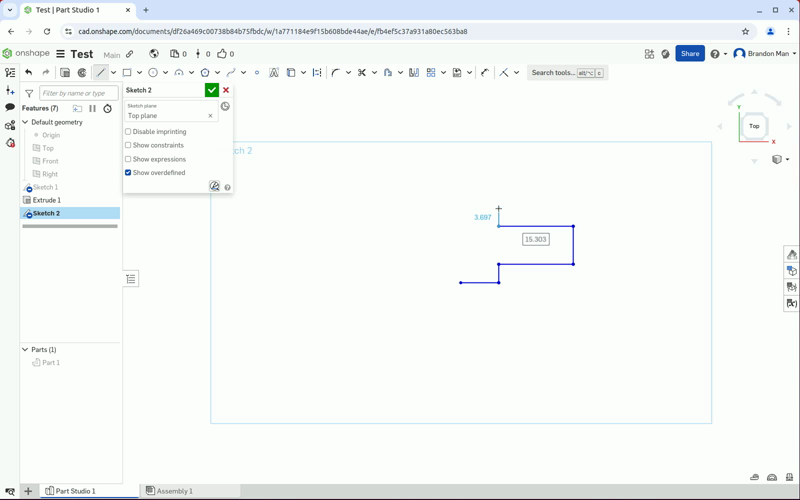
click(498, 208)
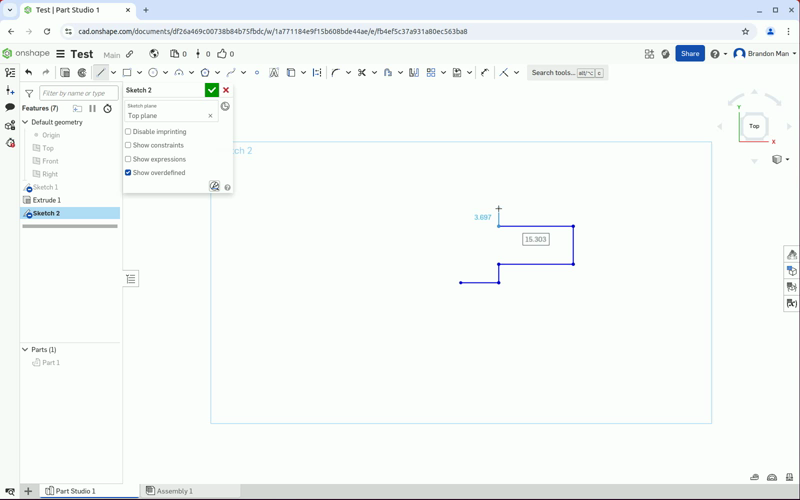
key_up(shift)
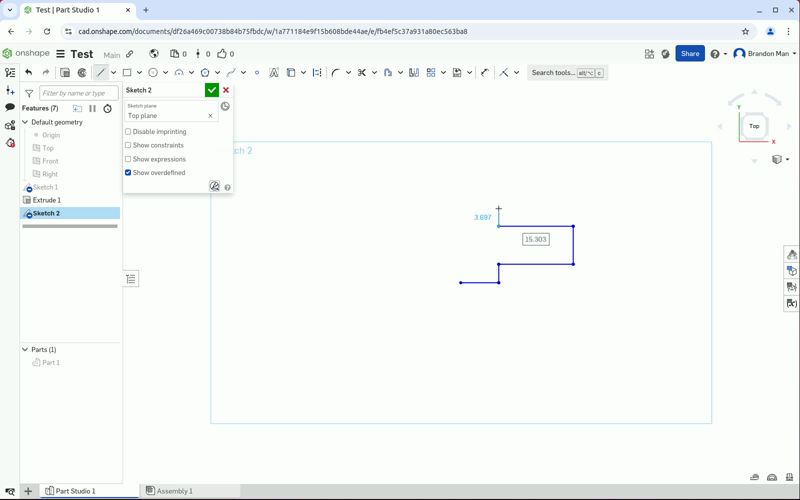
key_down(shift)
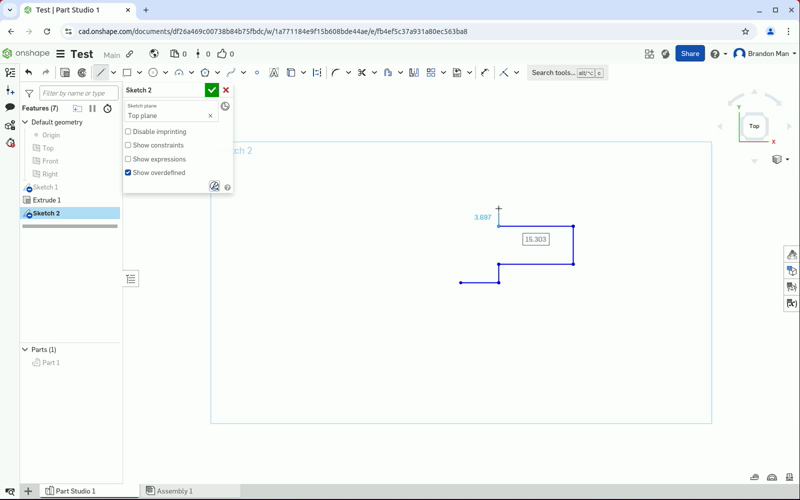
mouse_move(528, 208)
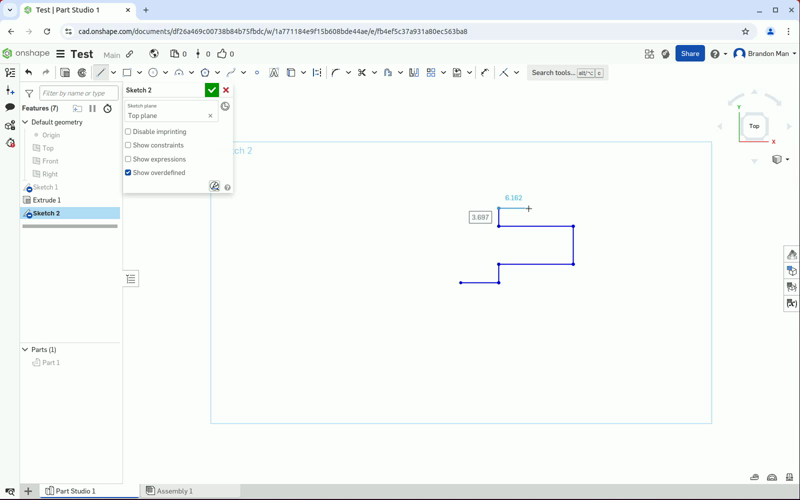
mouse_move(460, 208)
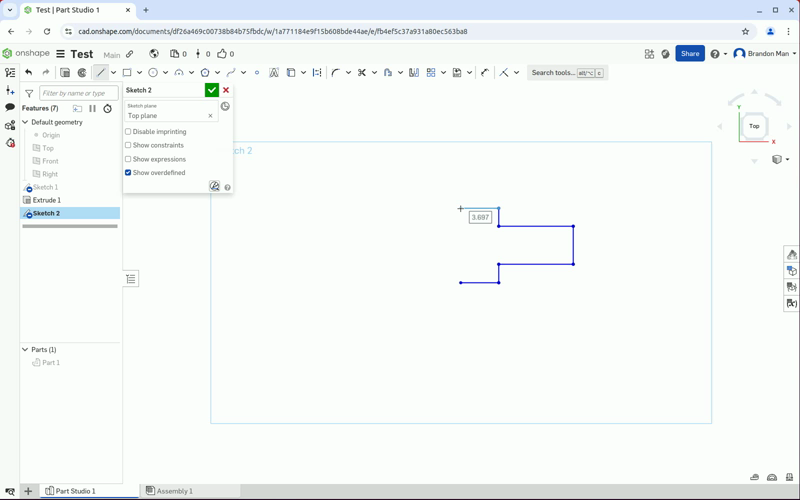
click(460, 208)
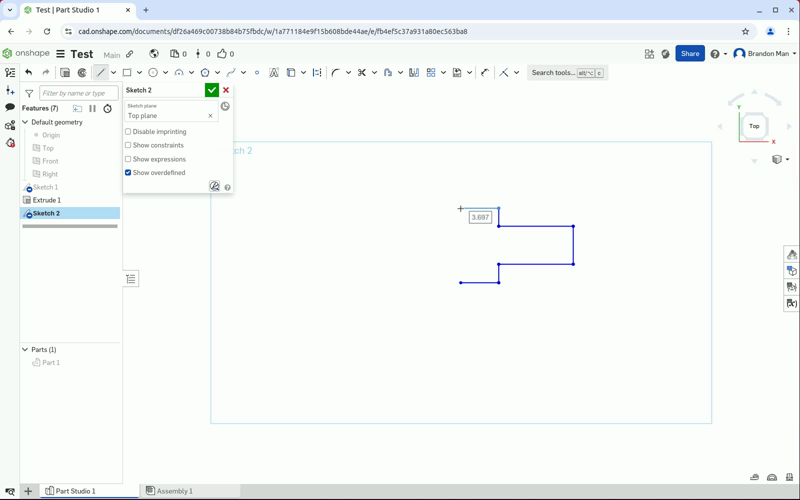
key_up(shift)
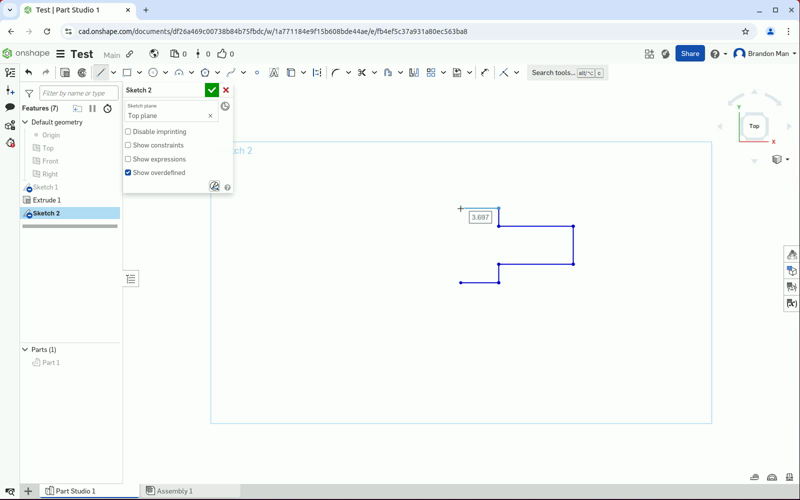
key_down(shift)
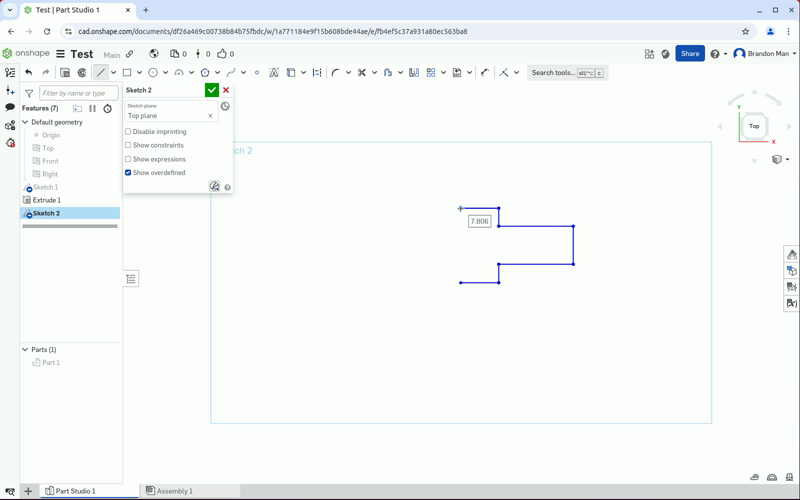
mouse_move(460, 282)
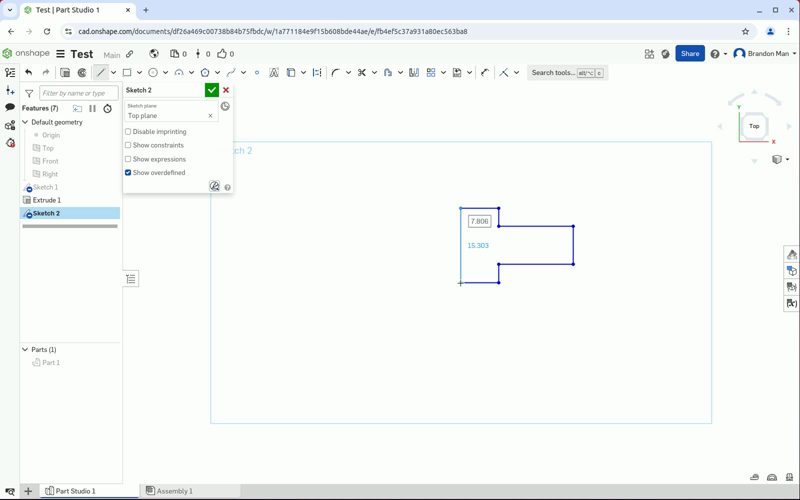
key_up(shift)
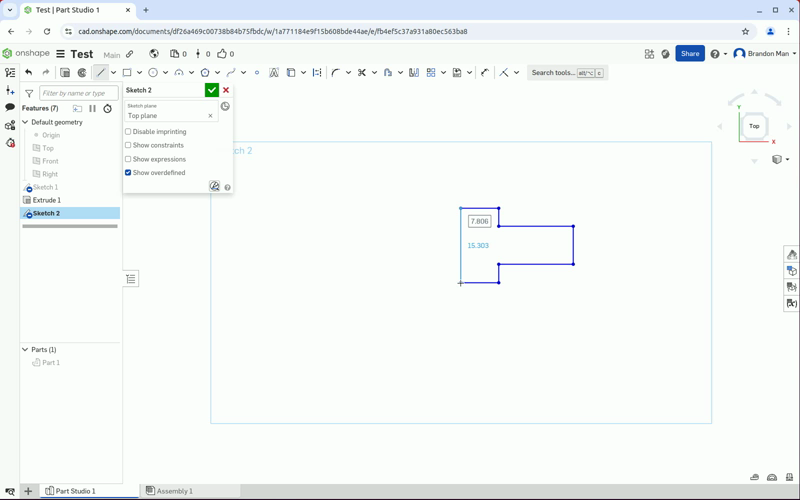
click(460, 282)
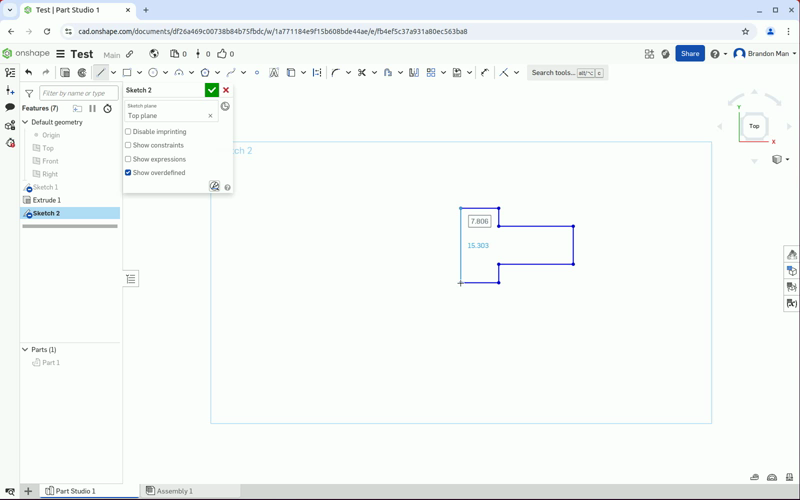
key(esc)
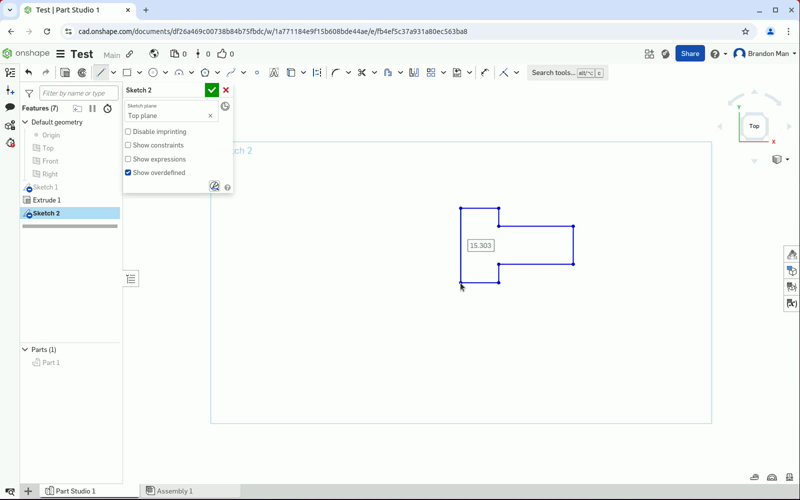
mouse_move(501, 251)
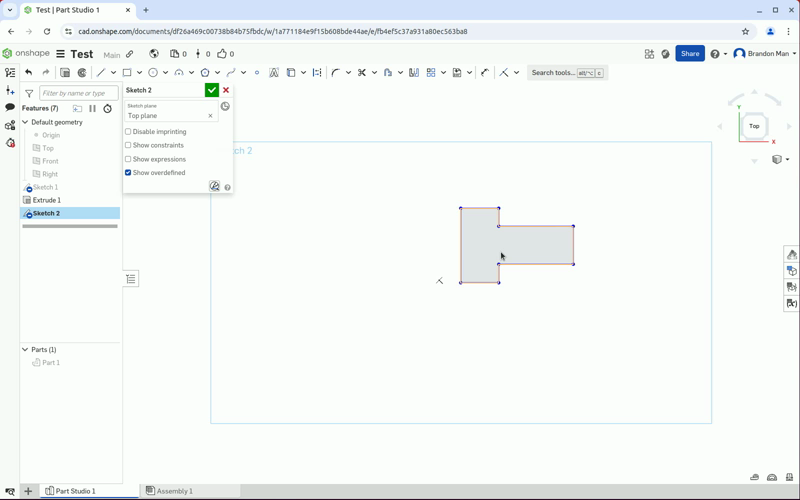
click(501, 251)
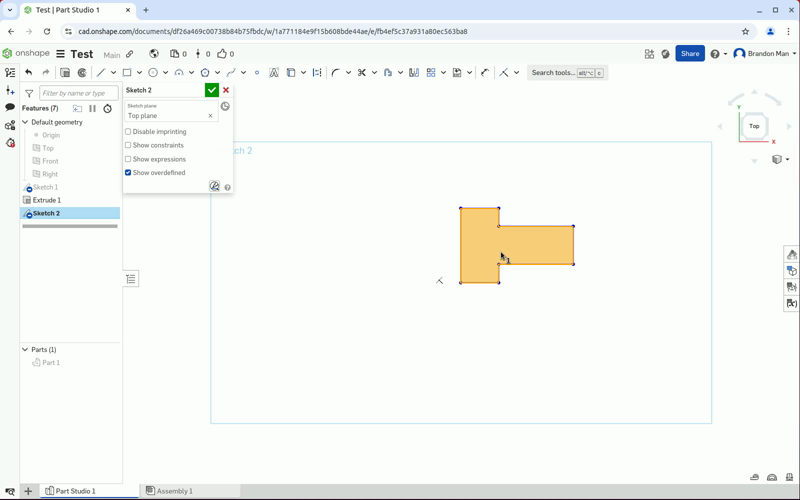
mouse_move(73, 352)
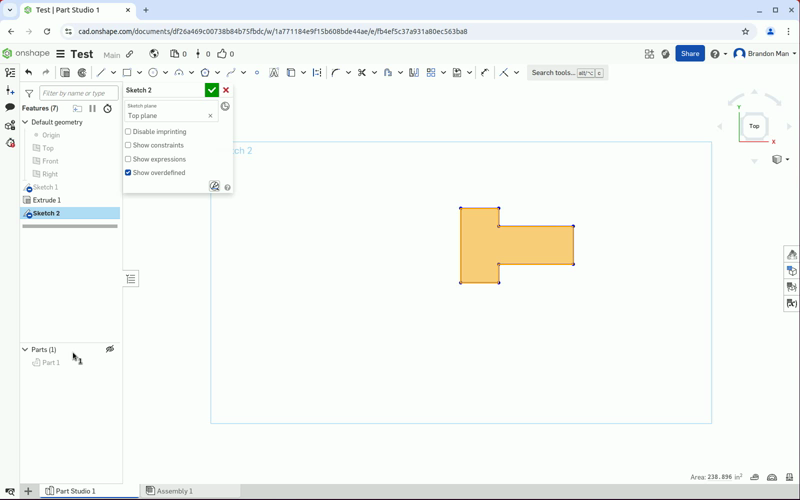
key(shift+y)
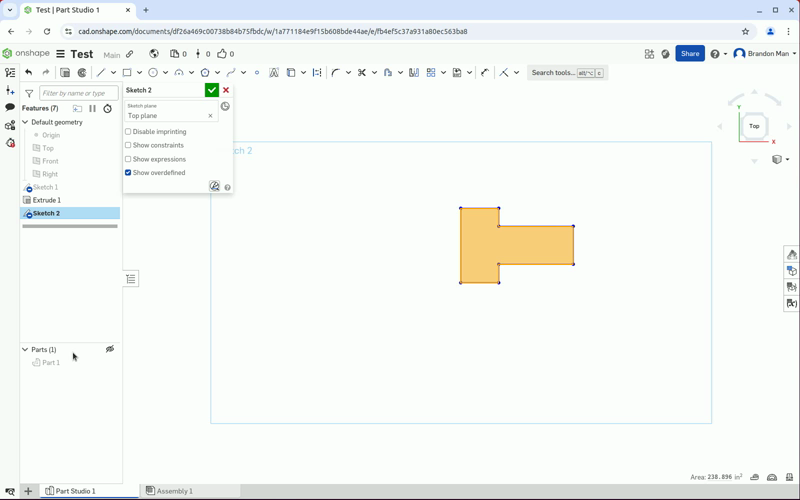
key(shift+e)
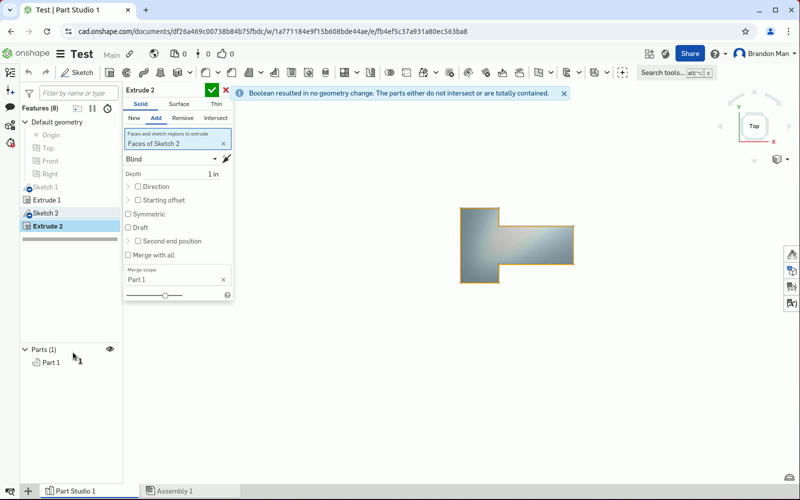
mouse_move(143, 106)
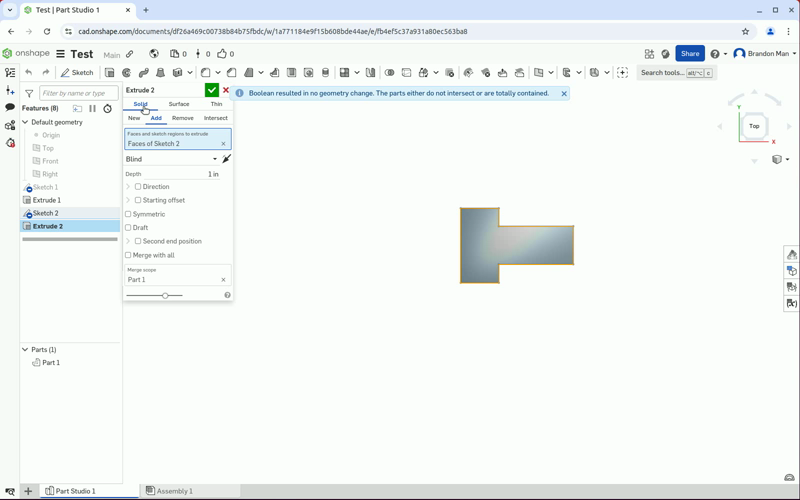
click(143, 106)
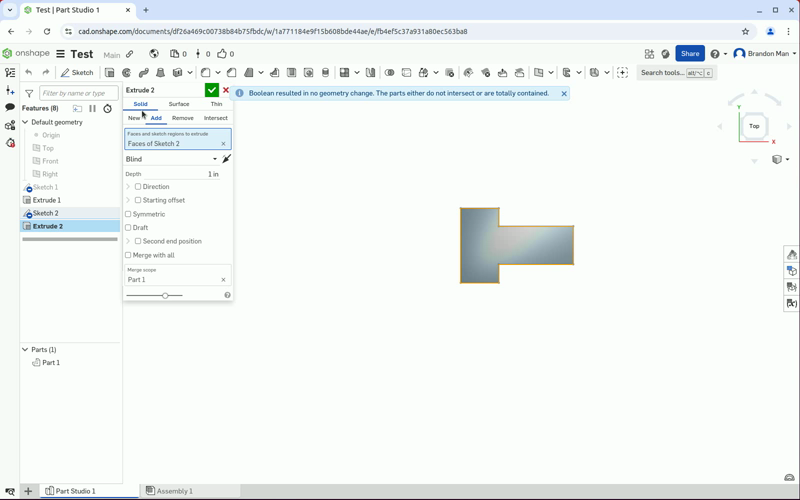
mouse_move(137, 120)
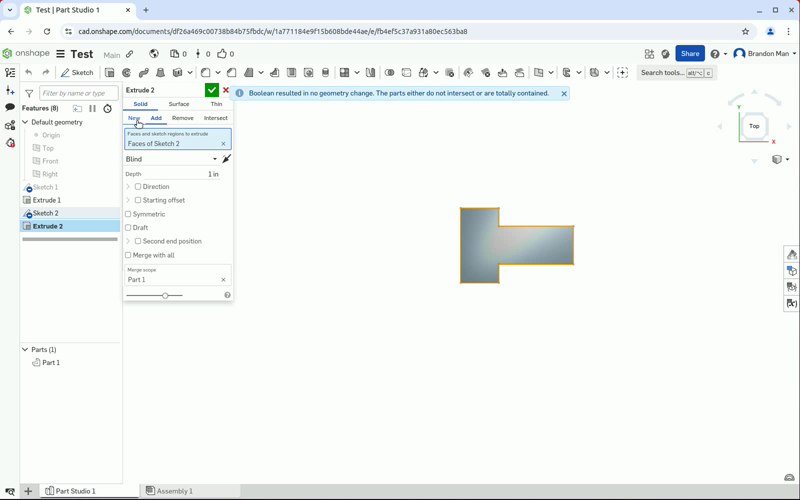
click(137, 120)
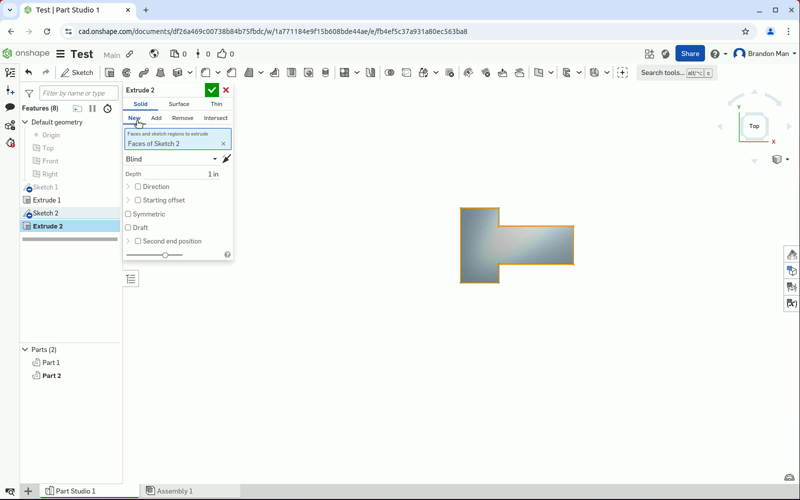
key(tab, 4)
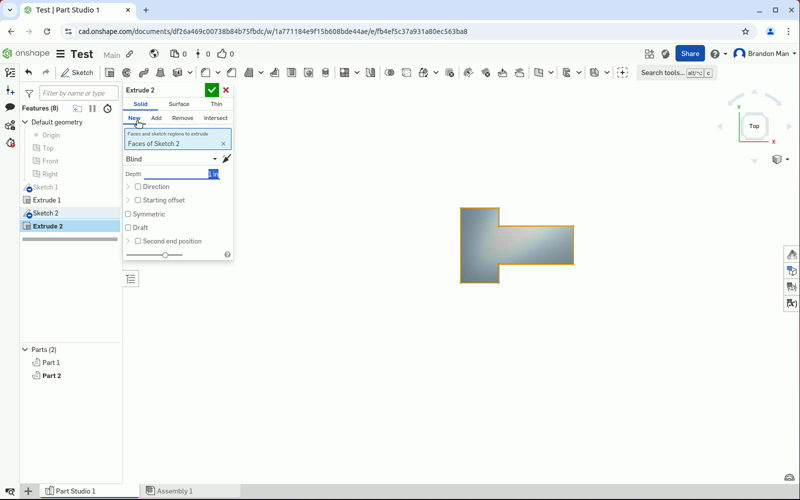
text(15.405)
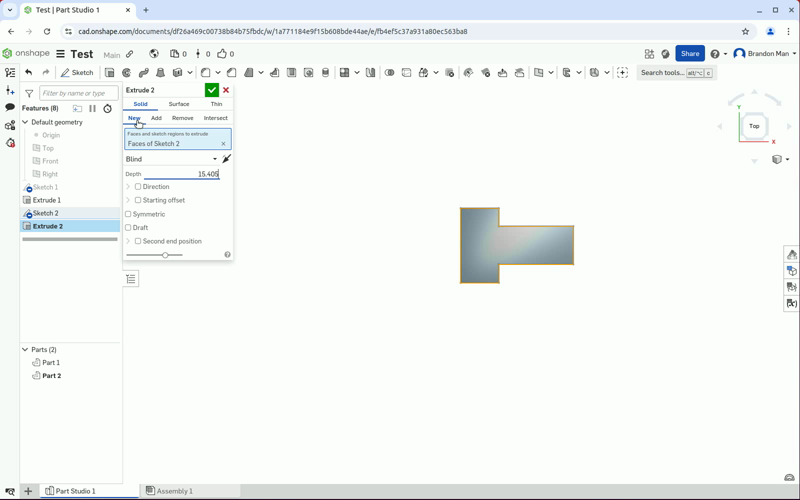
key(enter)
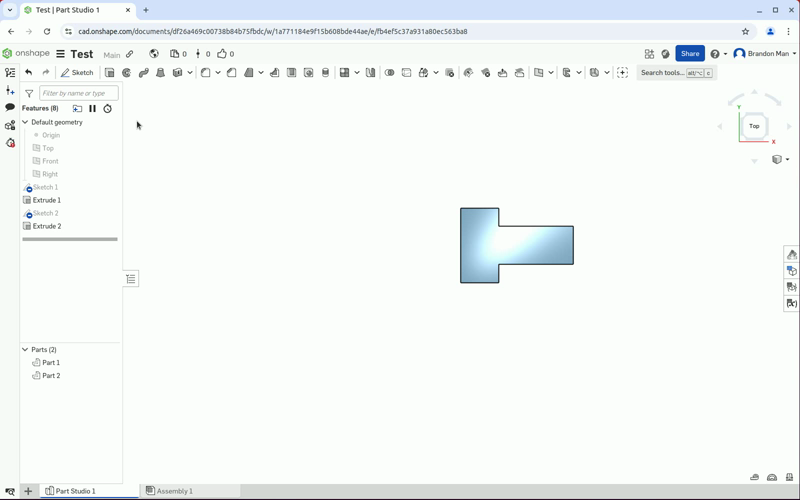
key(shift+h)
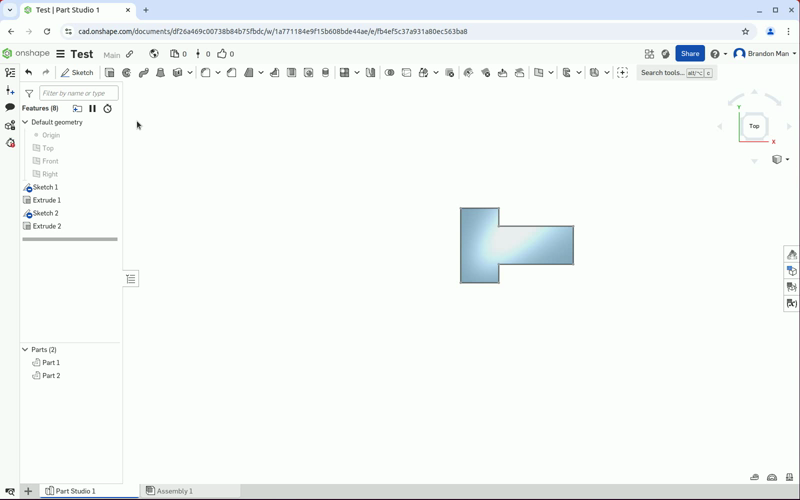
key(shift+h)
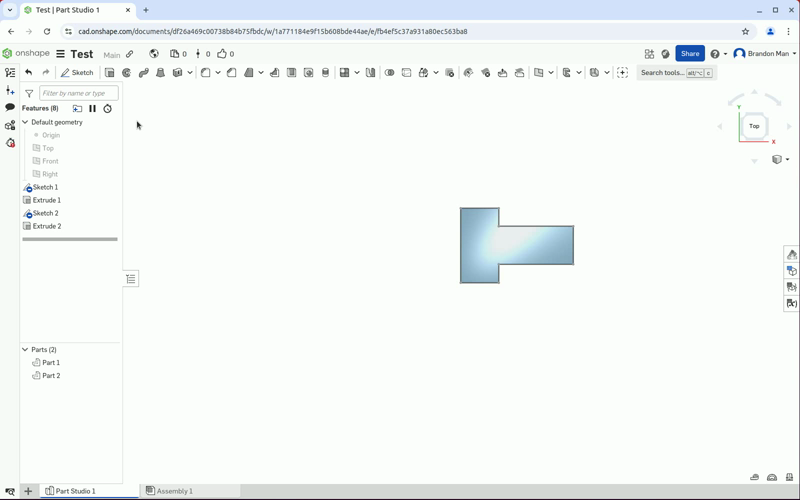
key(shift+7)
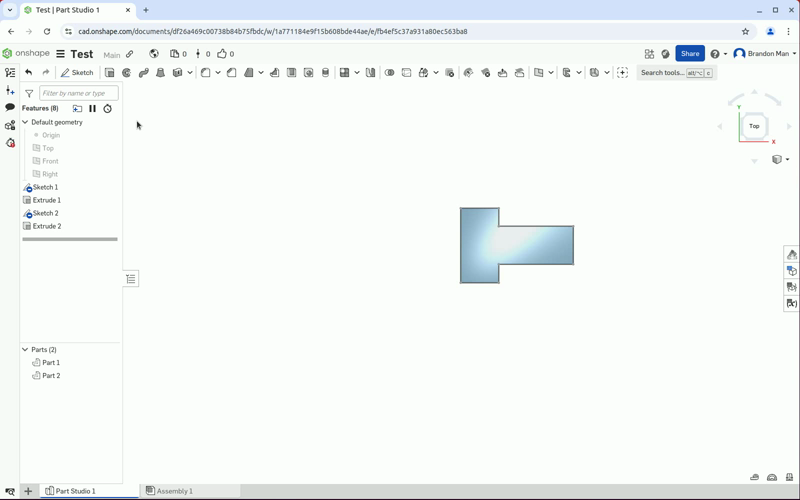
key(up, 3)
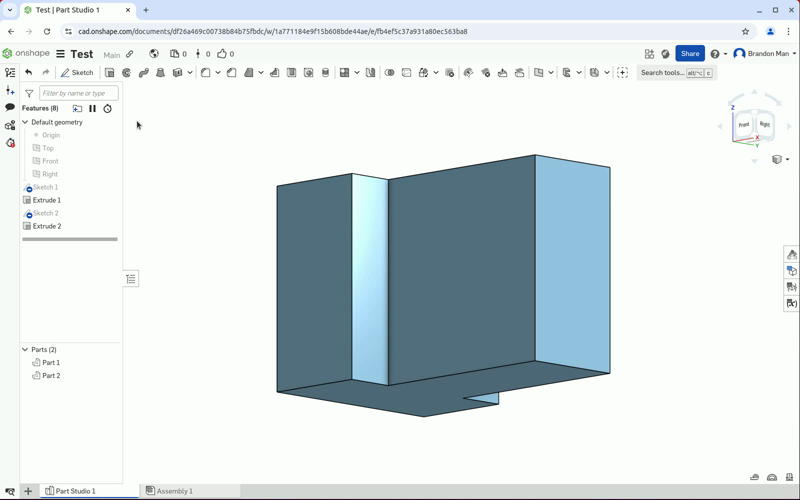
key(left, 3)
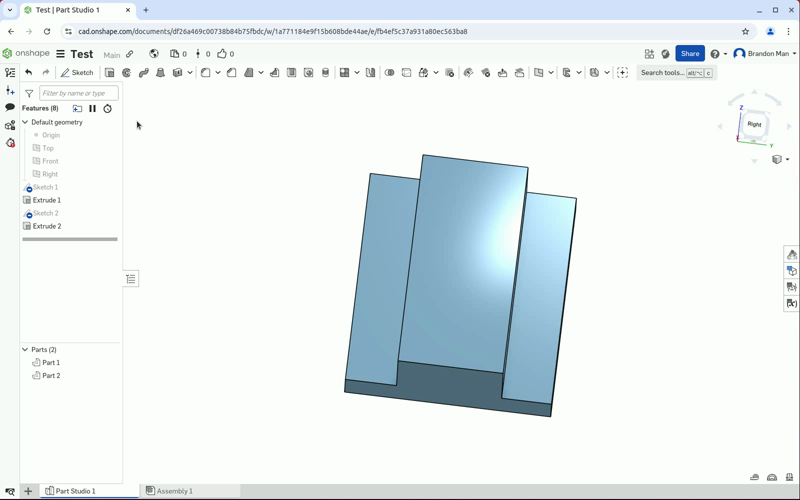
key(right, 3)
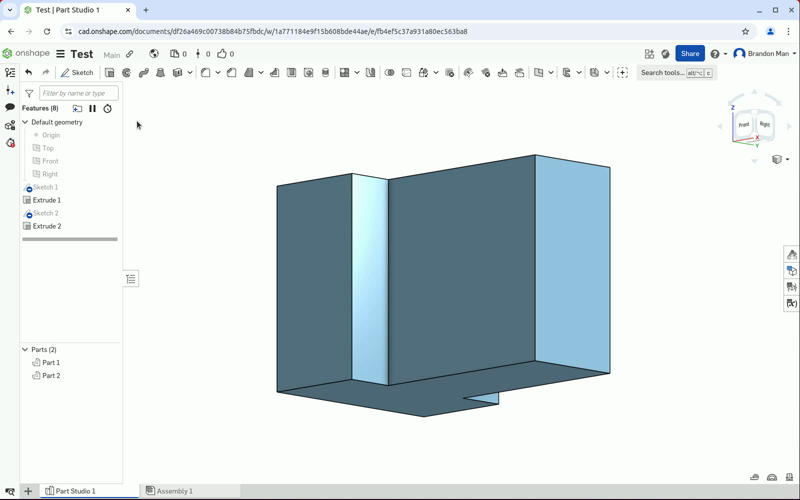
key(down, 3)
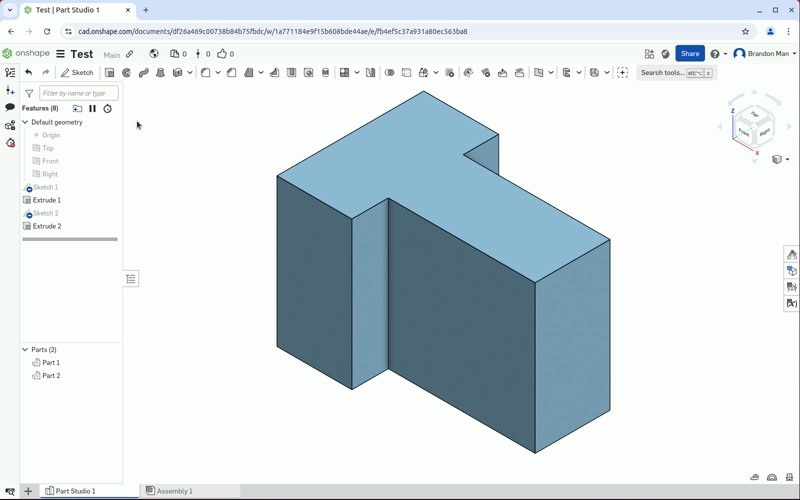
mouse_move(73, 189)
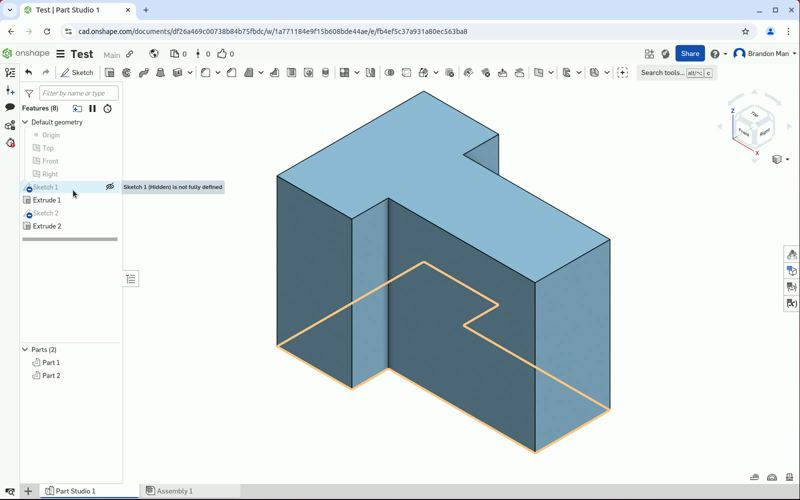
click(73, 189)